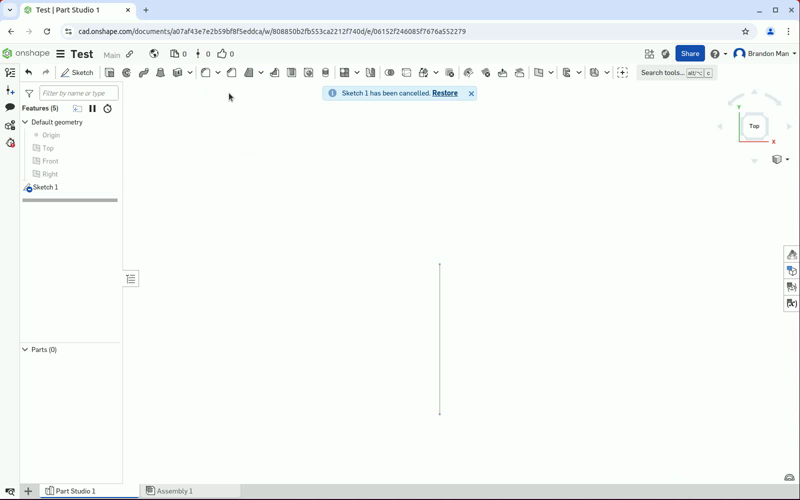
key(shift+h)
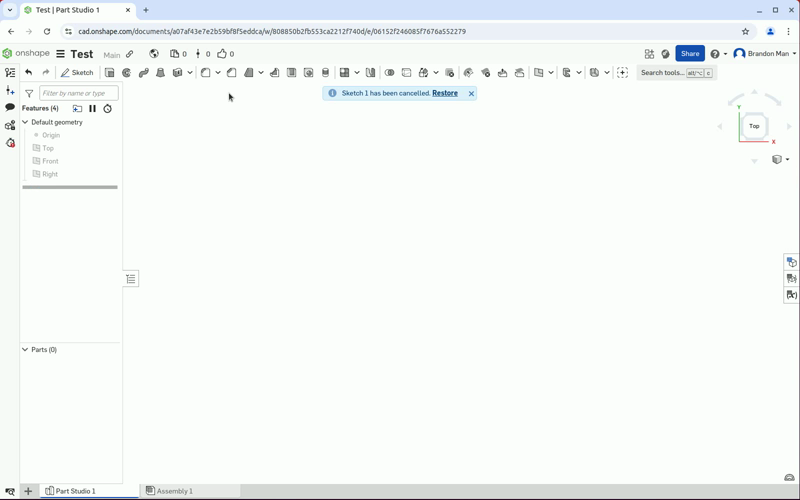
mouse_move(73, 352)
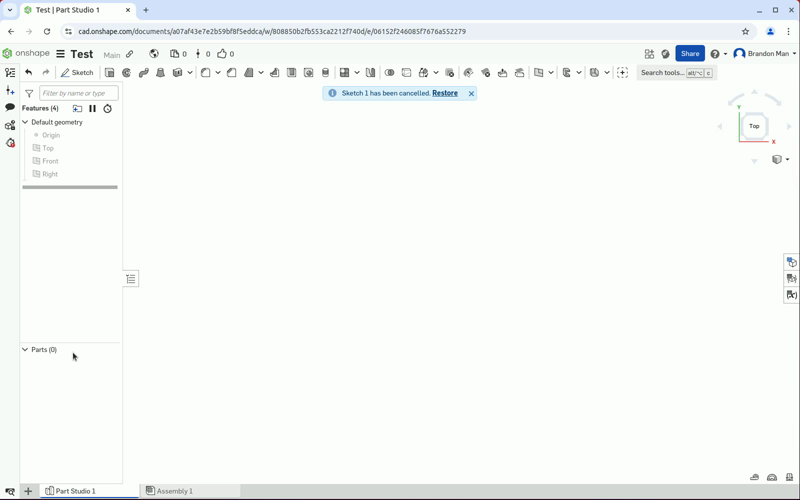
key(y)
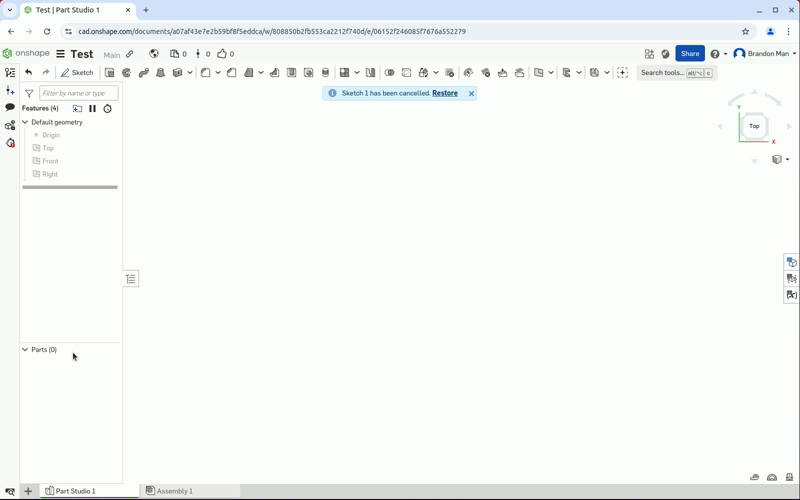
key(shift+p)
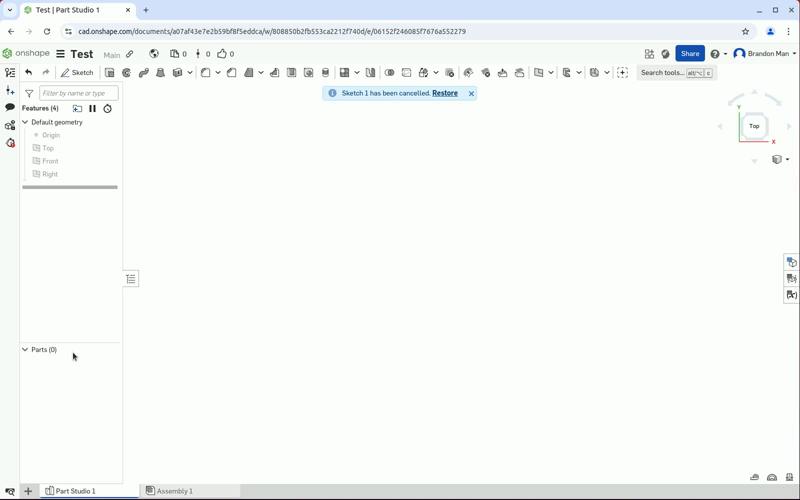
key(space)
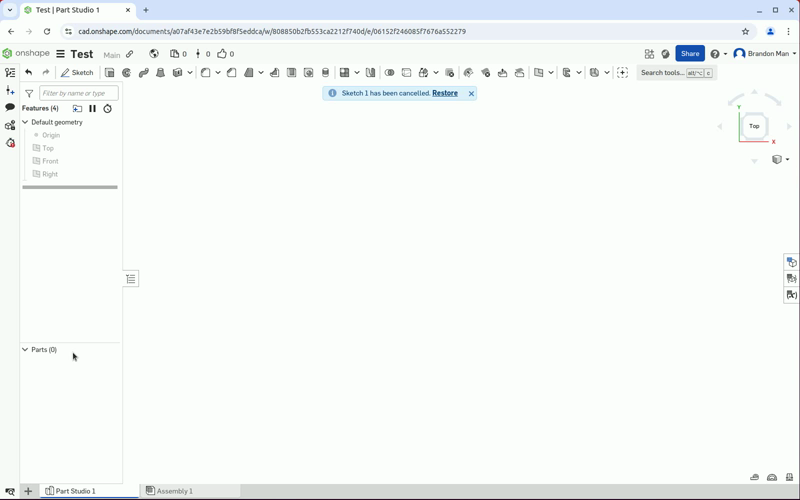
key_down(shift)
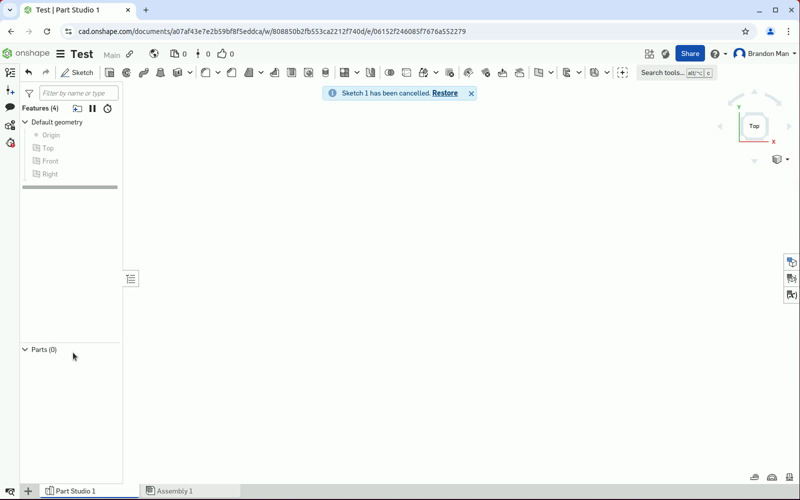
key(up)
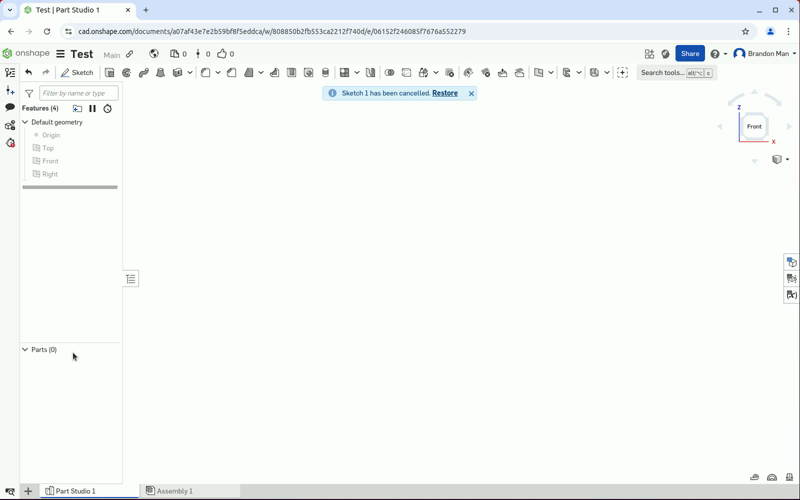
key_up(shift)
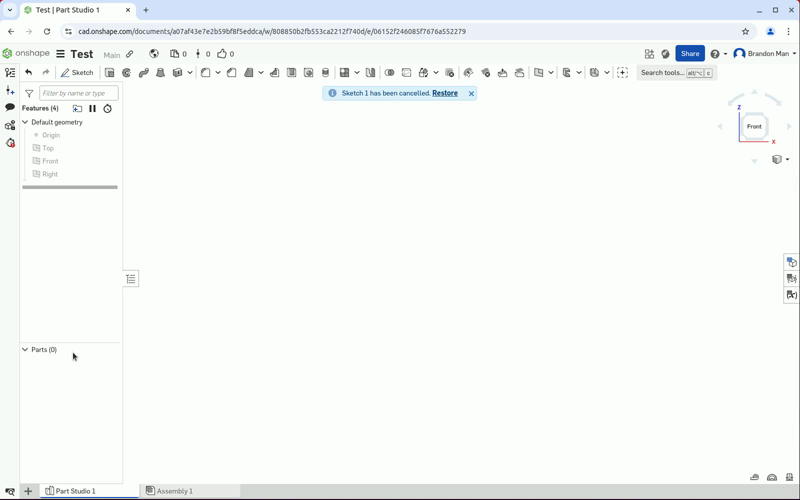
mouse_move(73, 352)
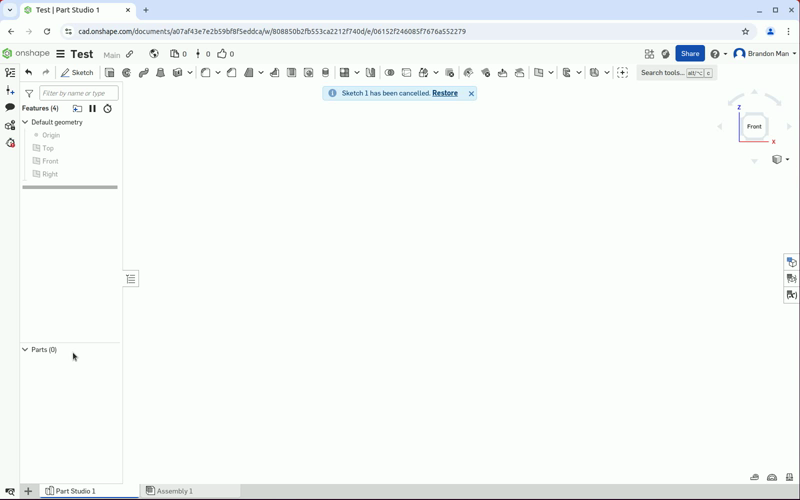
key(shift+y)
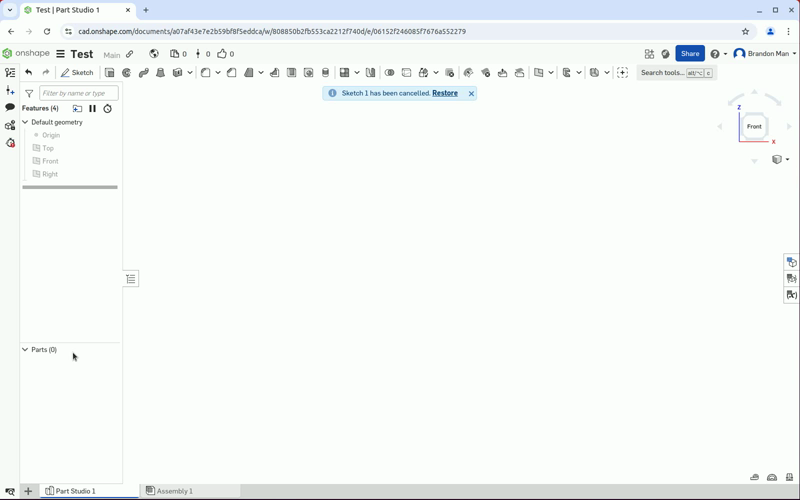
key(shift+s)
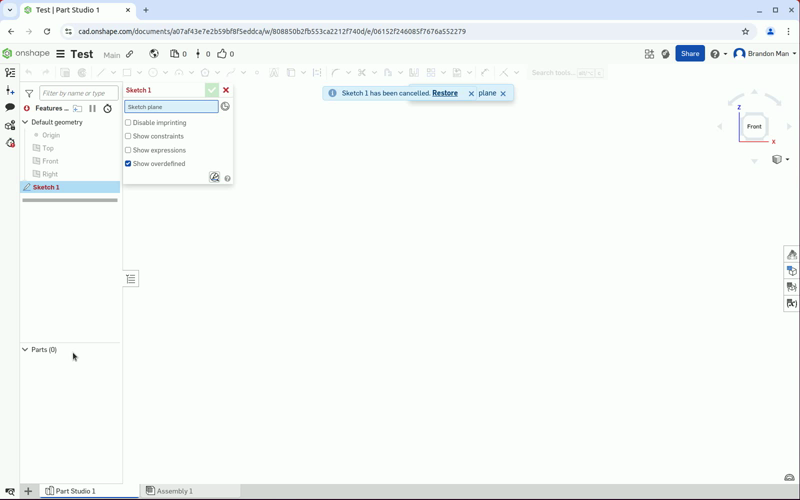
mouse_move(73, 163)
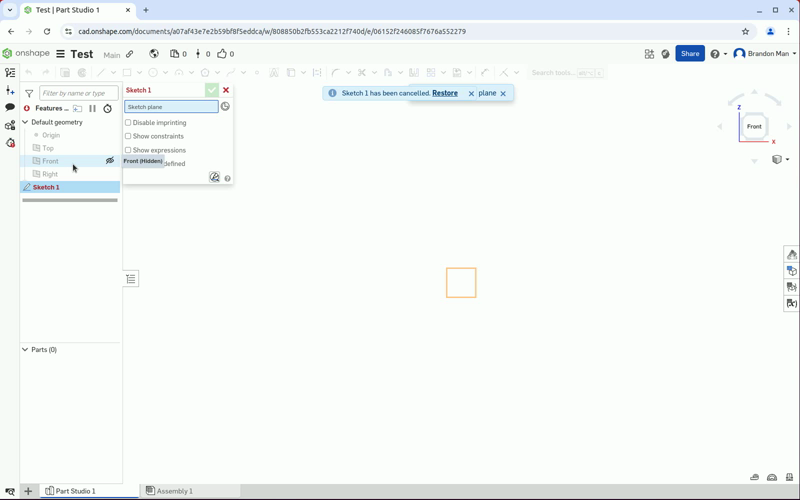
click(73, 163)
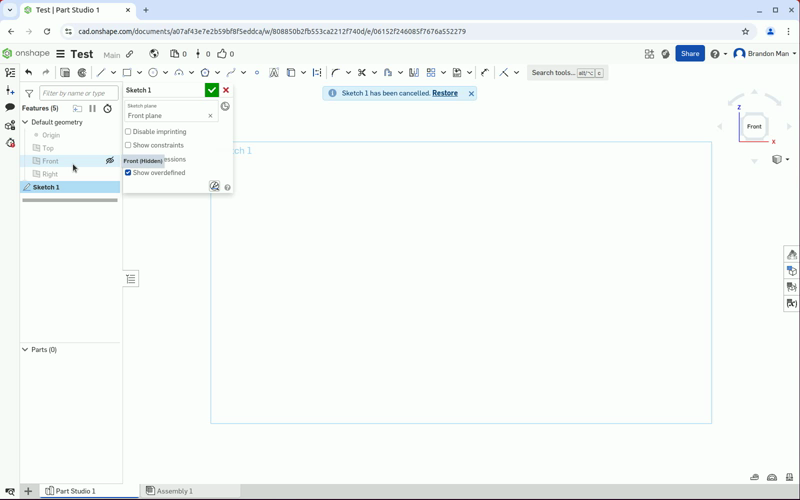
mouse_move(73, 352)
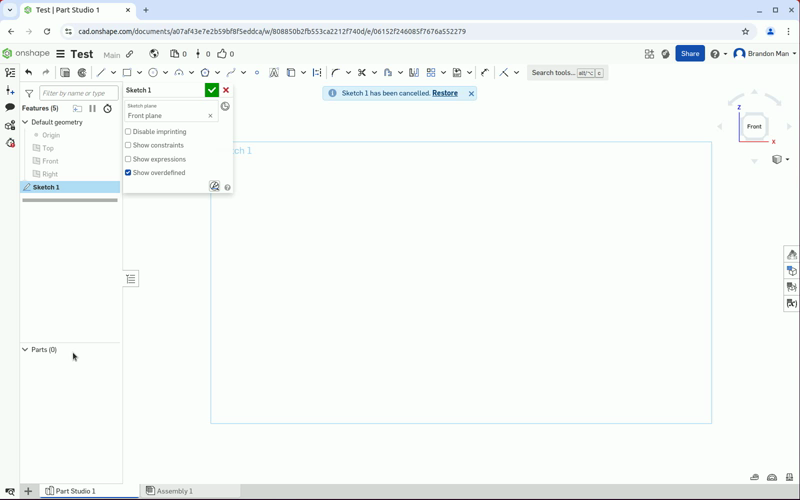
key(y)
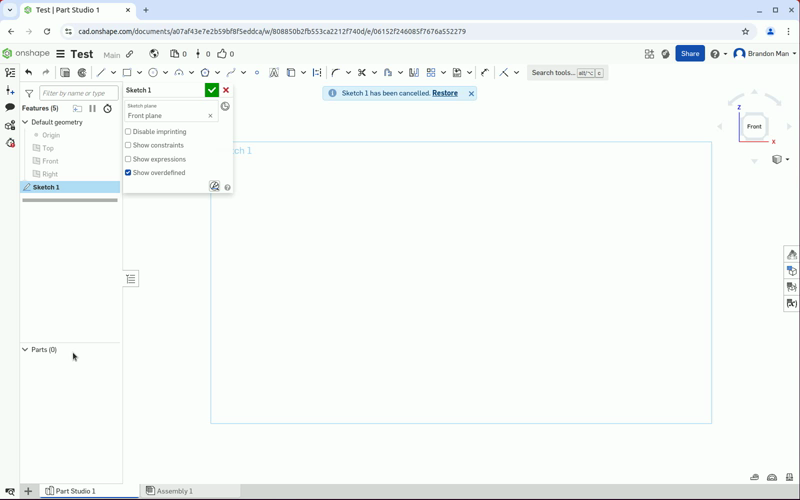
key(l)
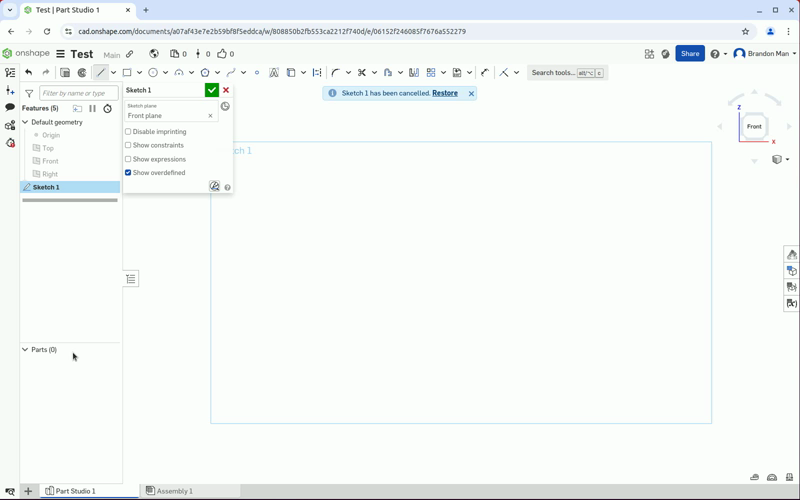
key_down(shift)
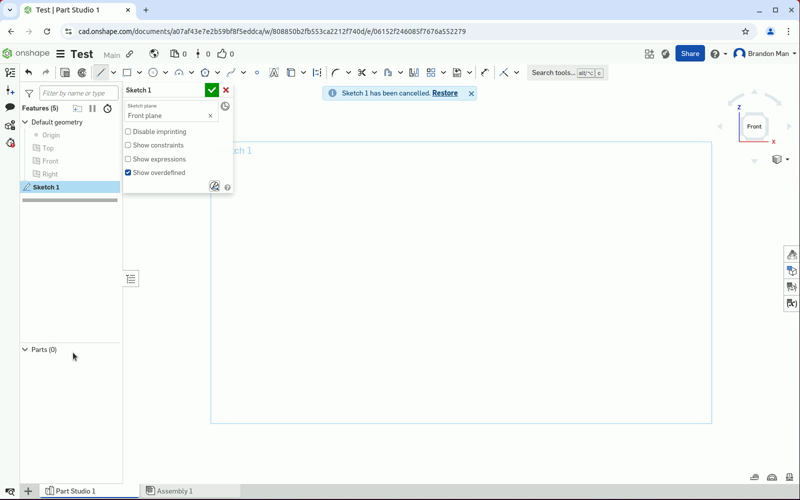
mouse_move(388, 395)
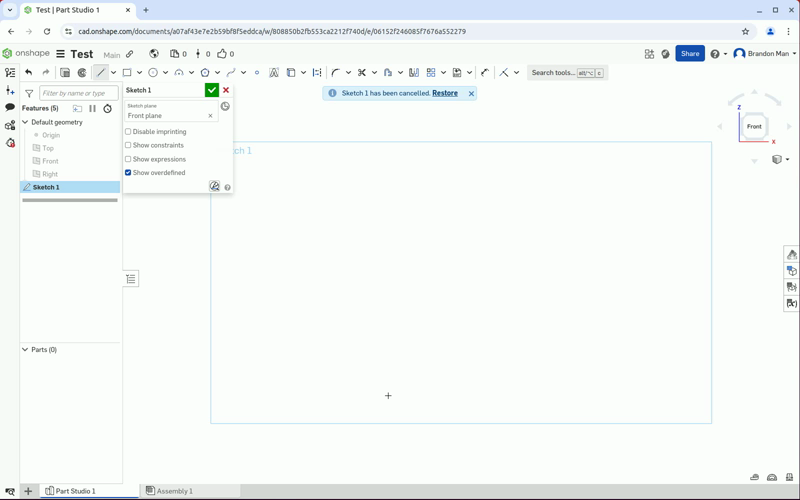
click(388, 395)
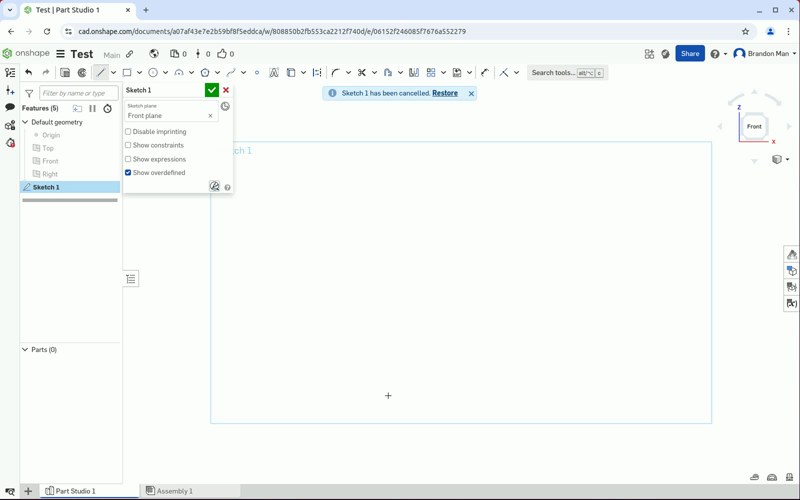
key_up(shift)
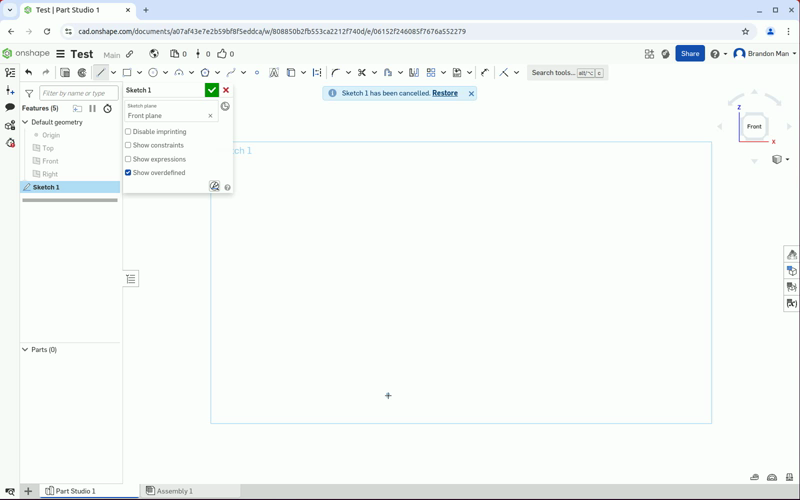
key_down(shift)
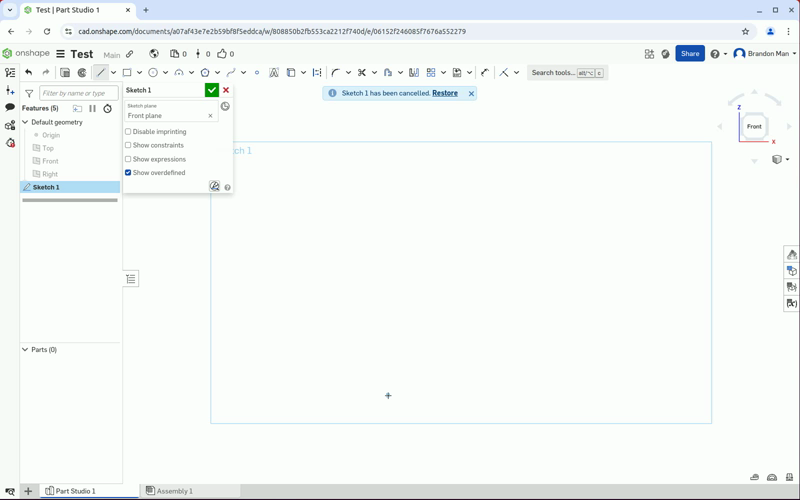
mouse_move(536, 395)
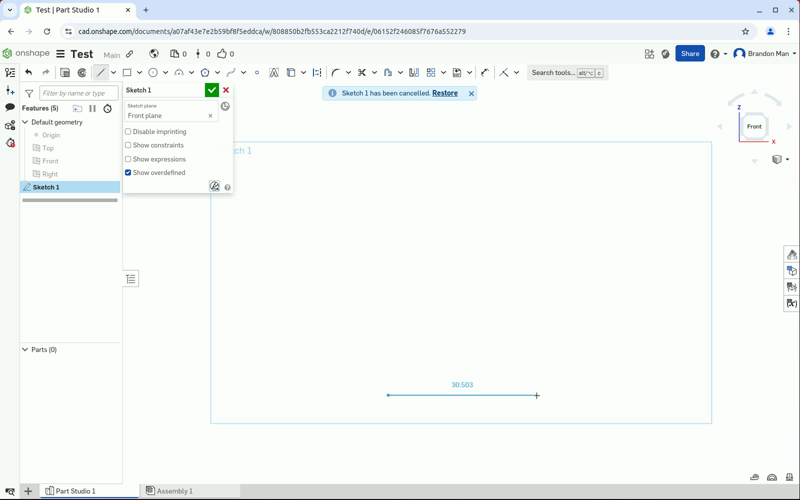
click(536, 395)
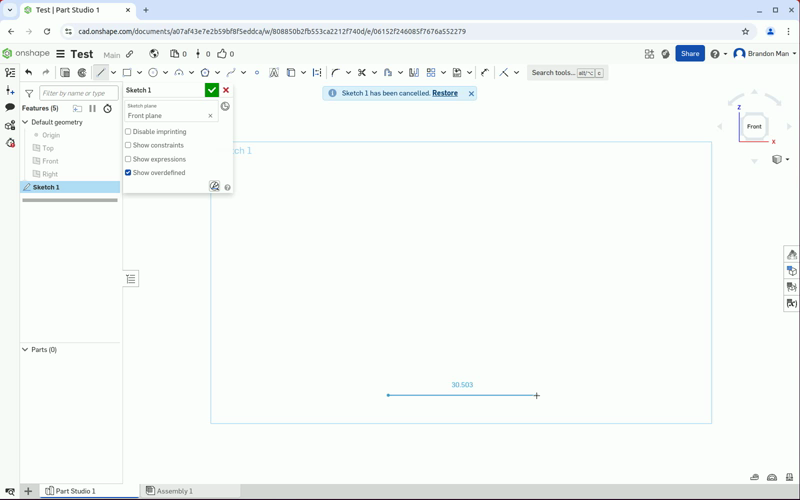
key_up(shift)
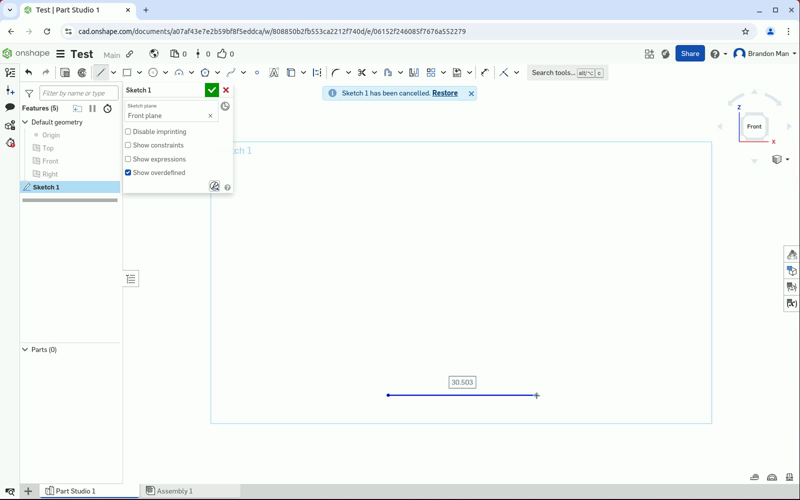
key_down(shift)
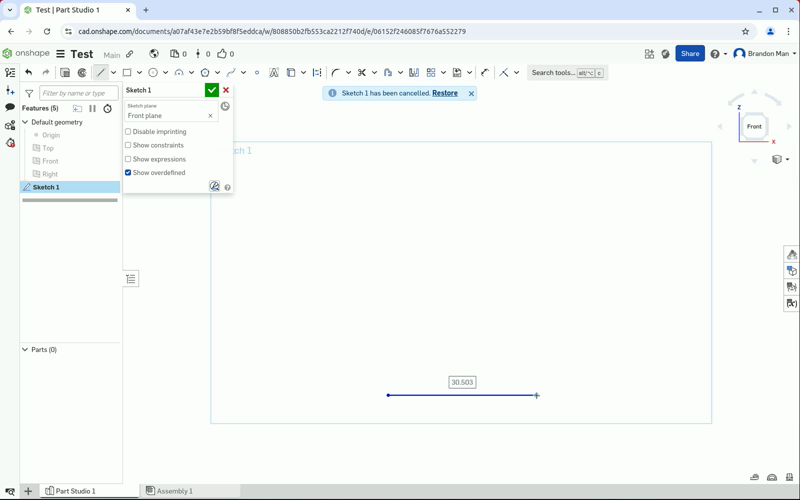
mouse_move(536, 171)
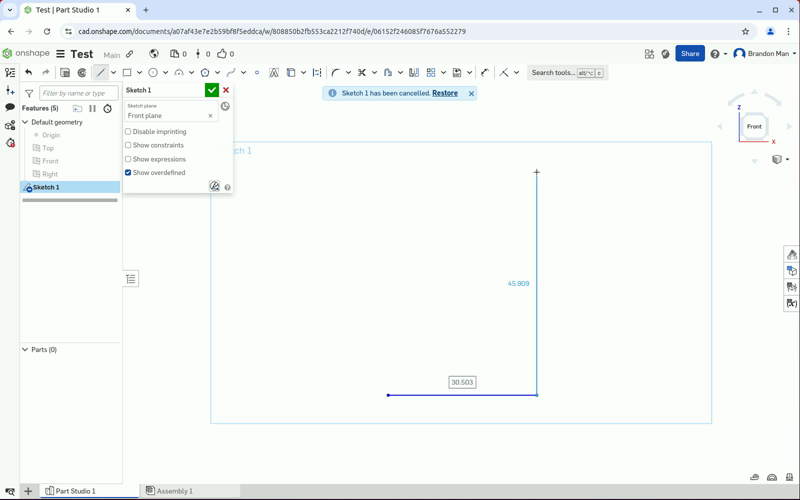
click(536, 171)
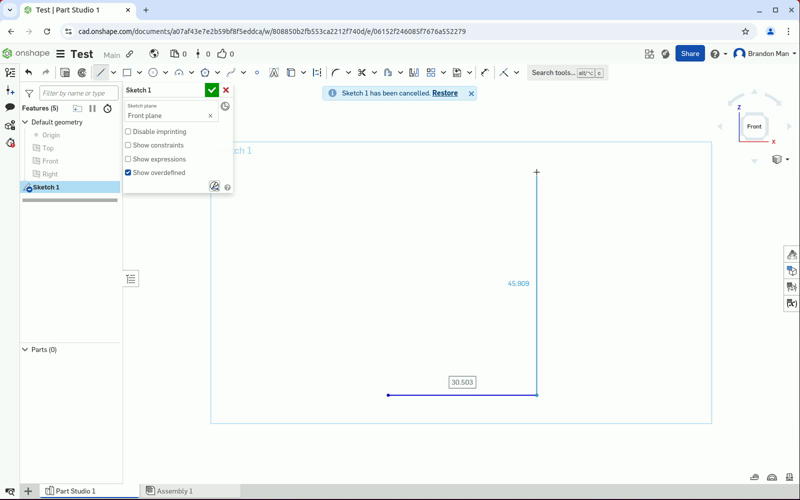
key_up(shift)
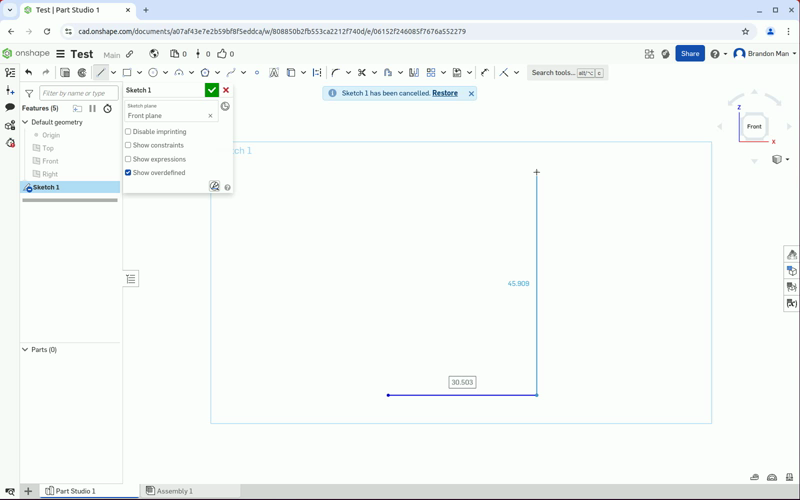
key_down(shift)
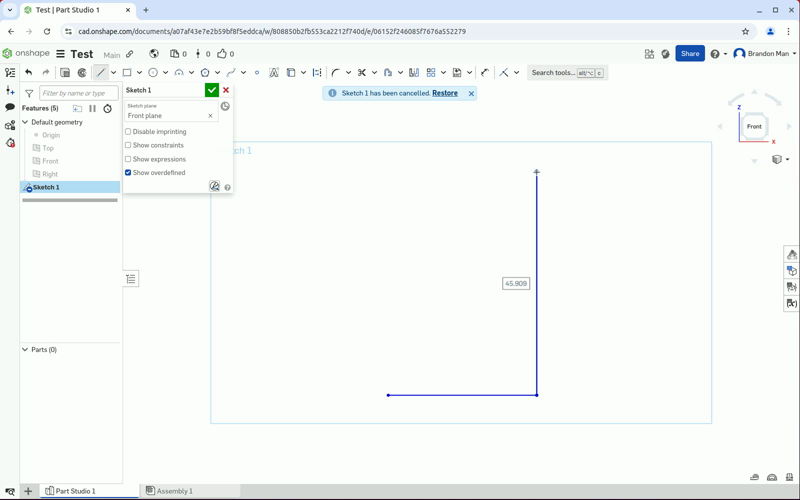
mouse_move(388, 171)
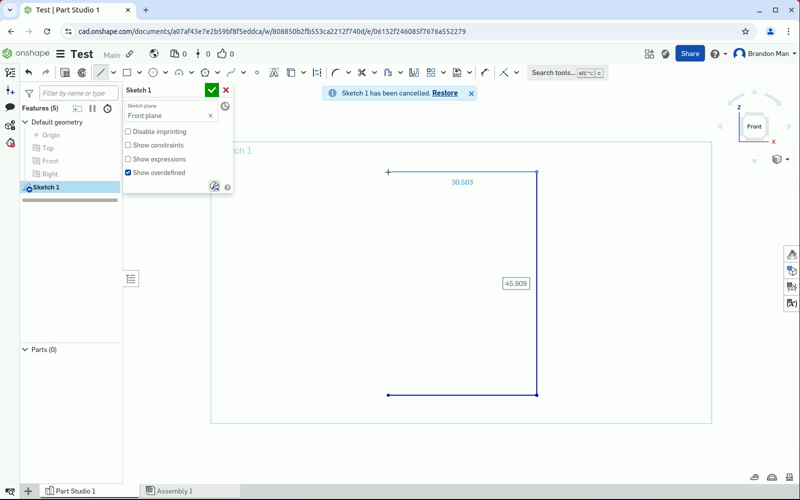
click(388, 171)
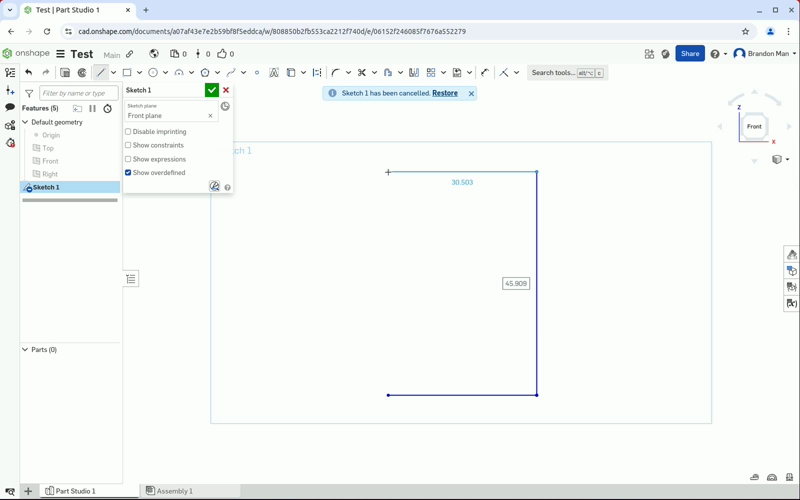
key_up(shift)
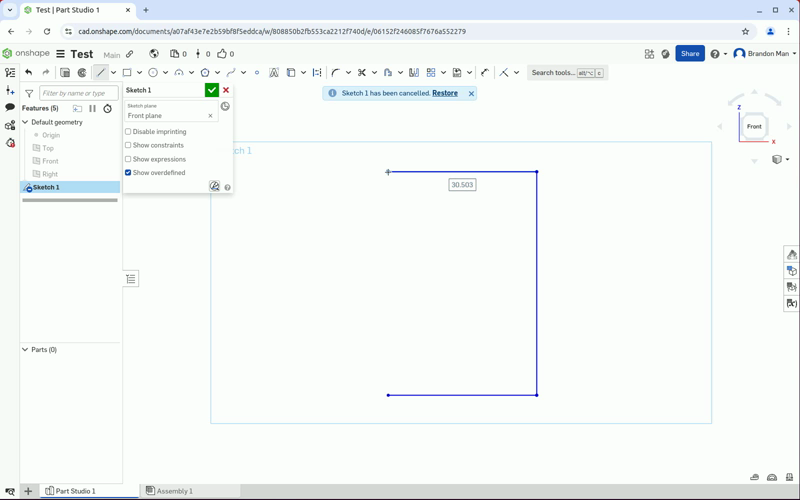
key_down(shift)
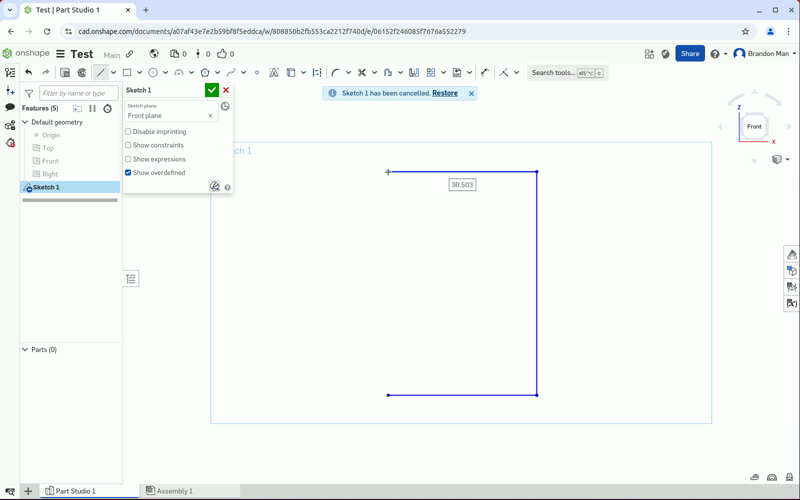
mouse_move(388, 395)
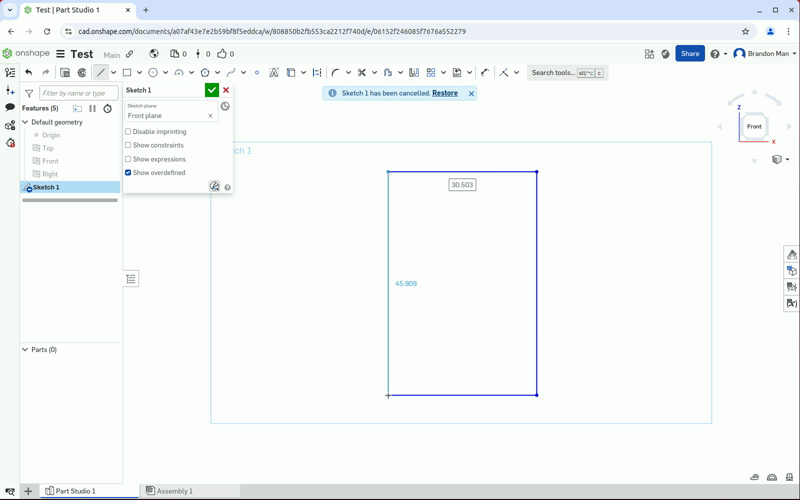
key_up(shift)
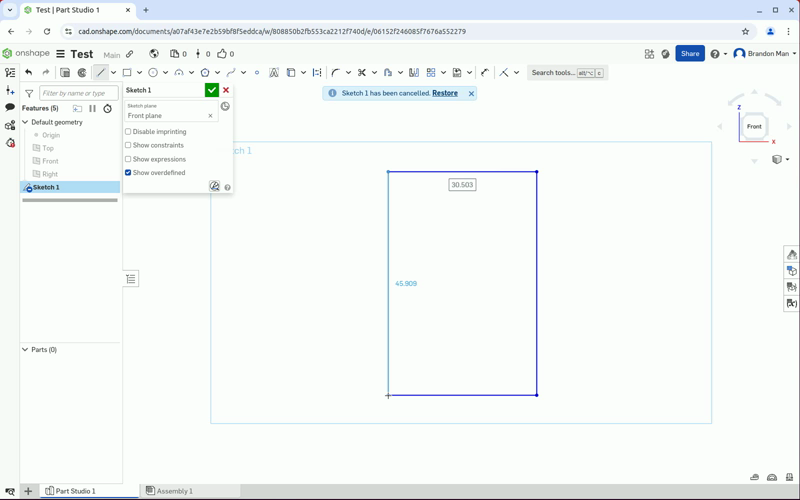
click(388, 395)
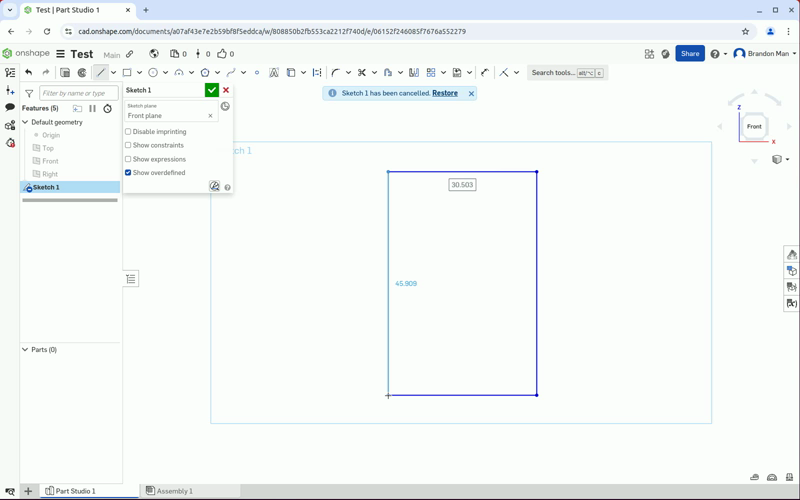
key(esc)
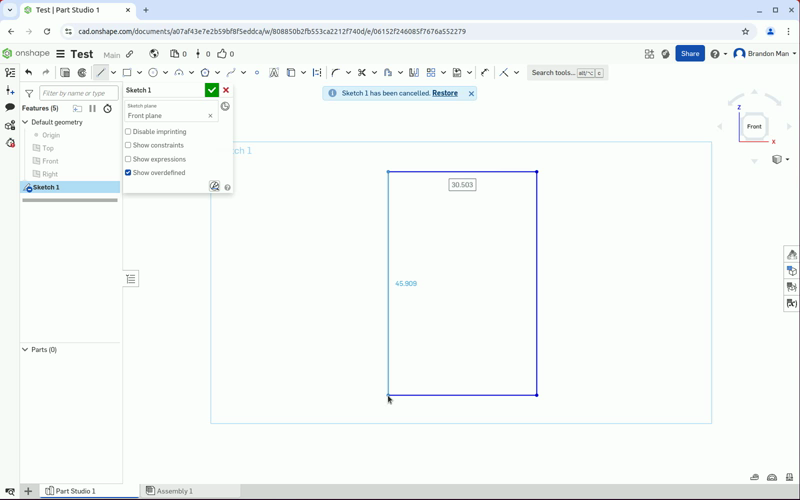
mouse_move(428, 210)
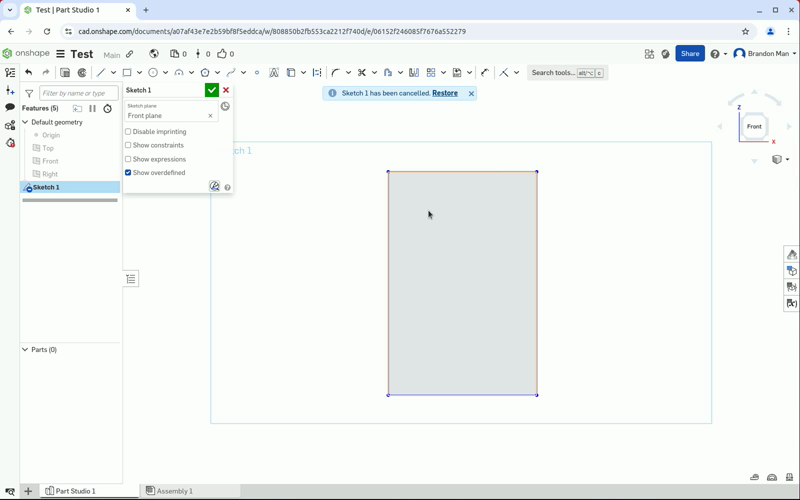
click(428, 210)
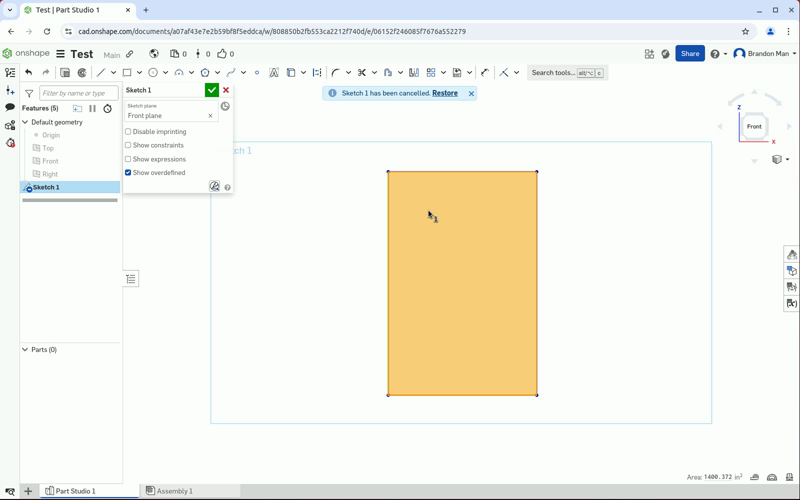
mouse_move(73, 352)
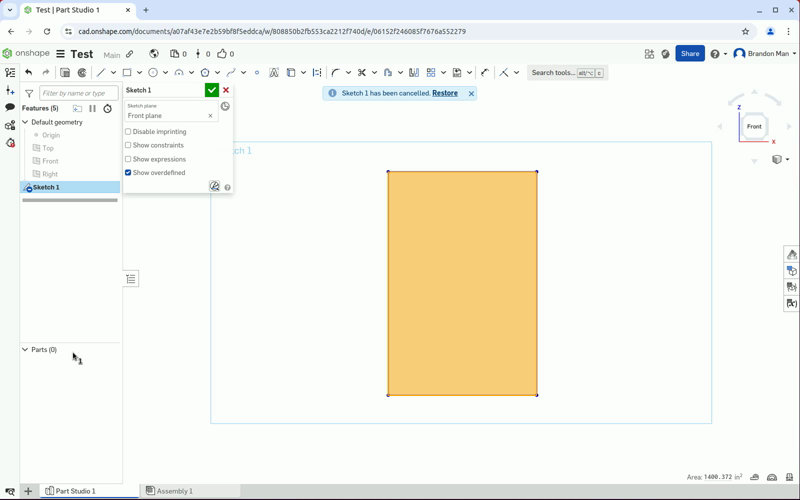
key(shift+y)
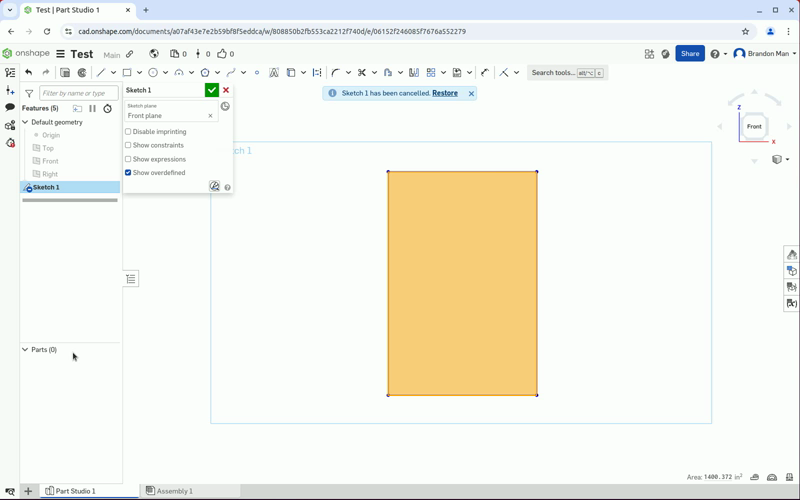
key(shift+e)
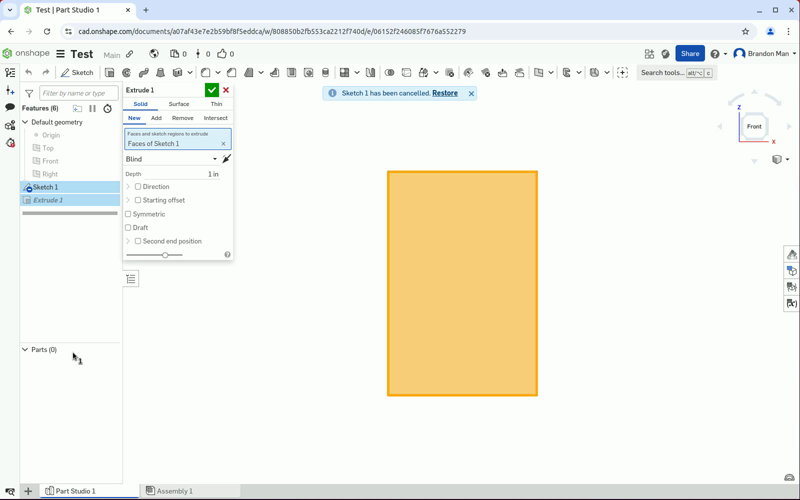
mouse_move(143, 106)
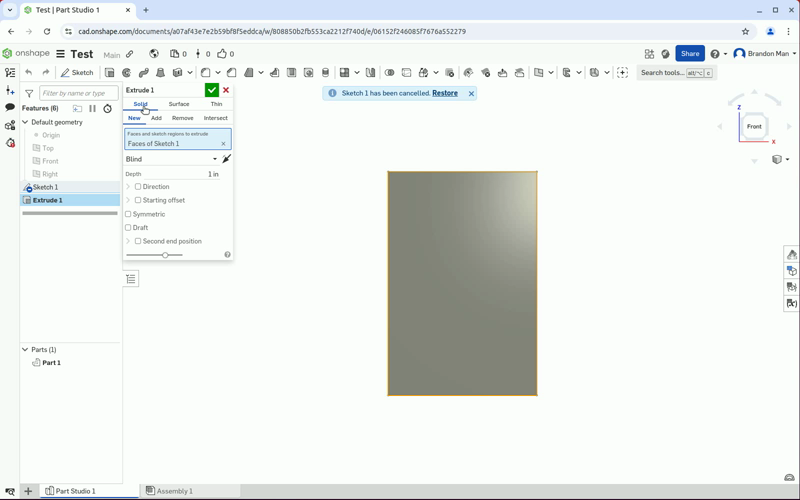
click(143, 106)
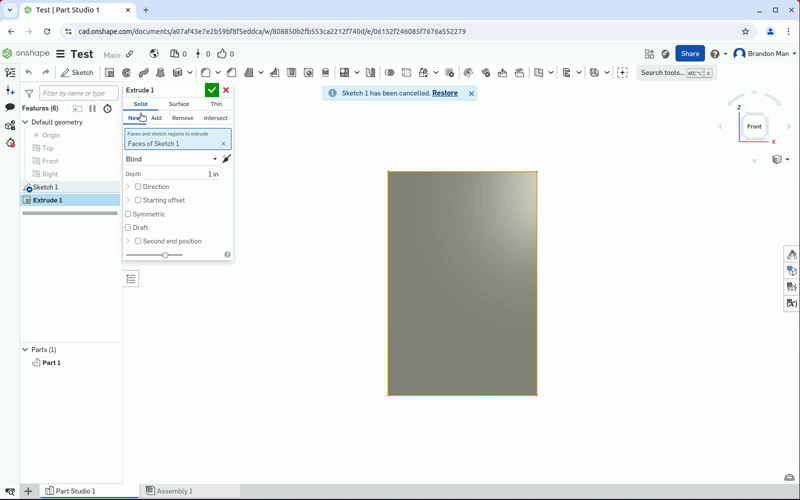
mouse_move(137, 120)
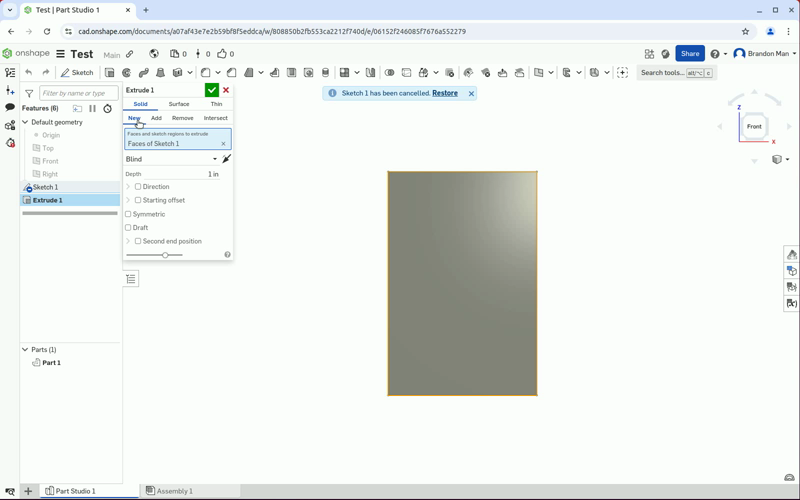
click(137, 120)
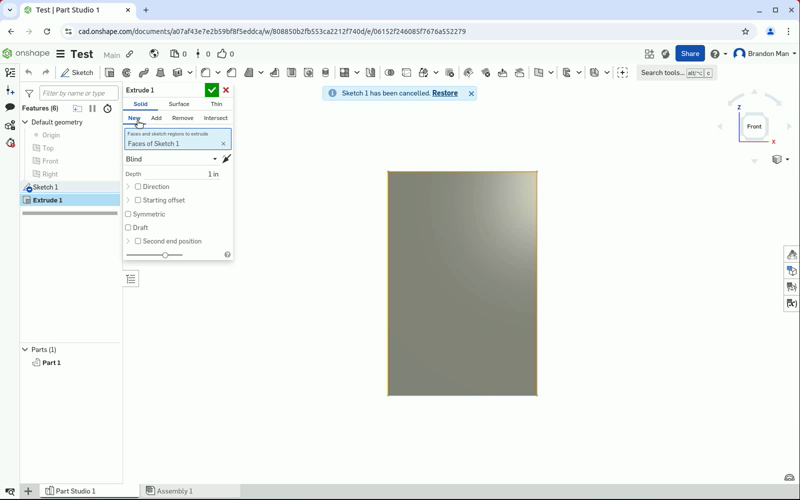
key(tab, 4)
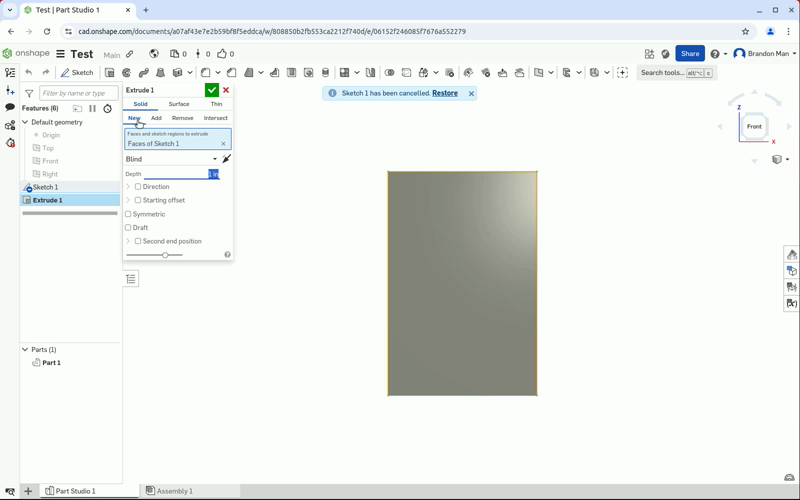
text(2.407)
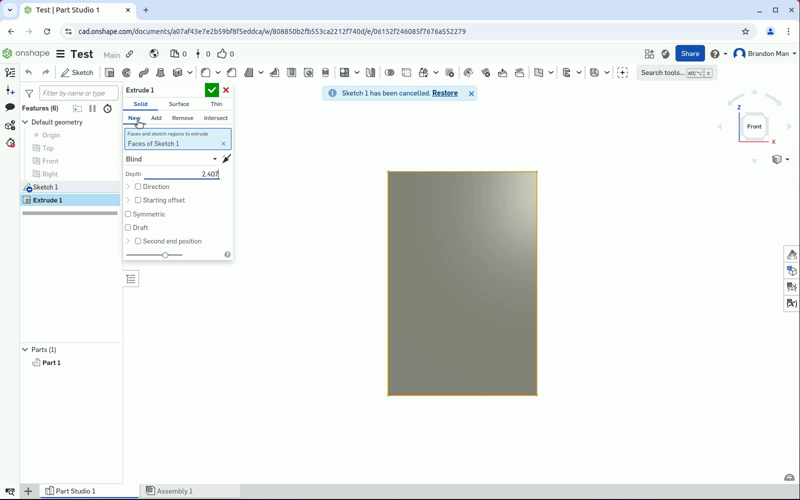
key(enter)
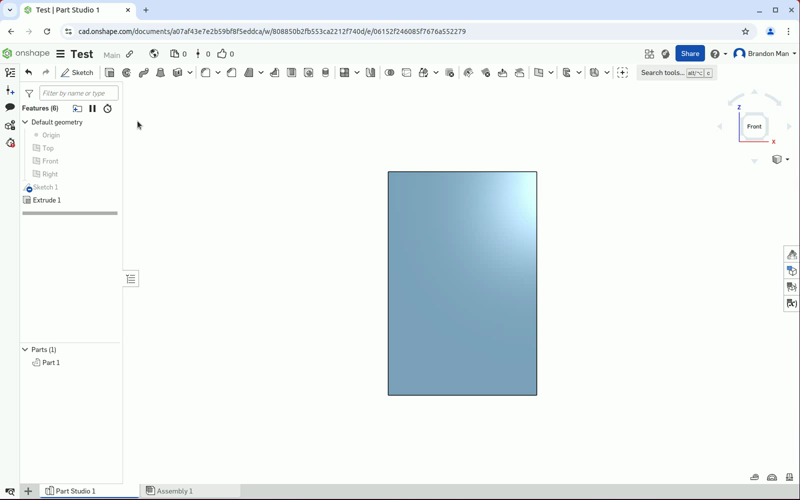
key(shift+h)
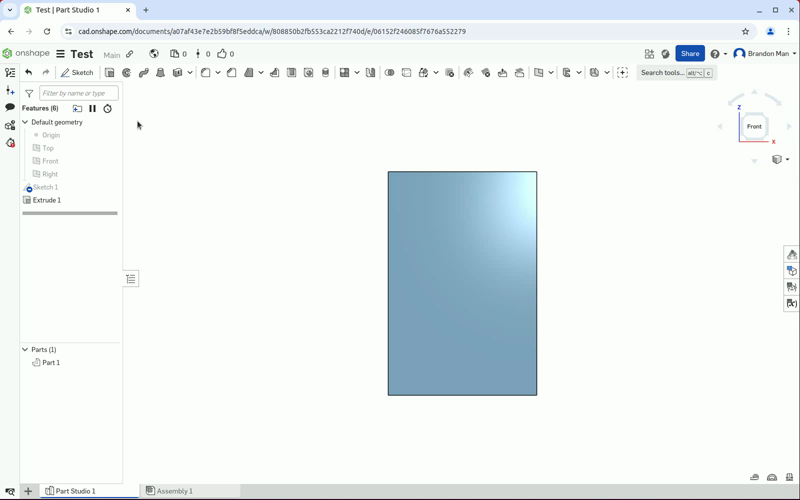
key(shift+h)
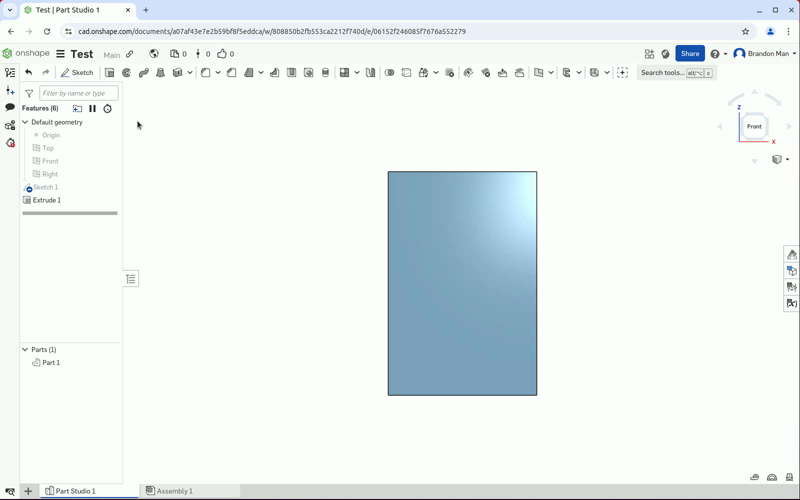
mouse_move(73, 189)
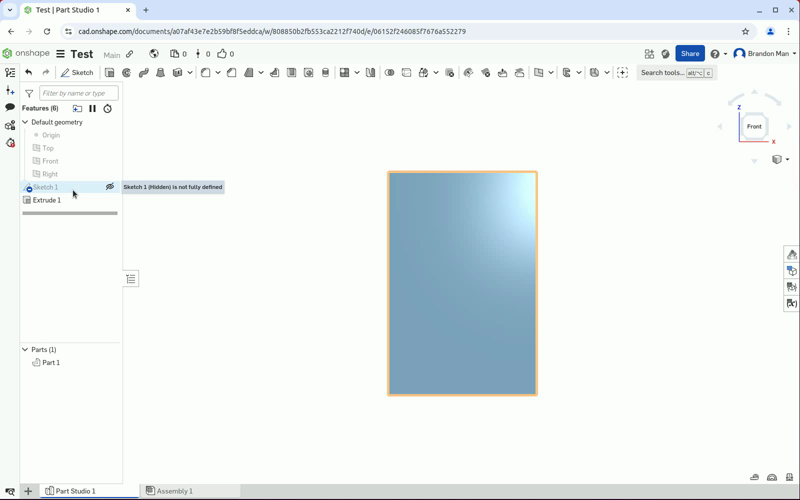
click(73, 189)
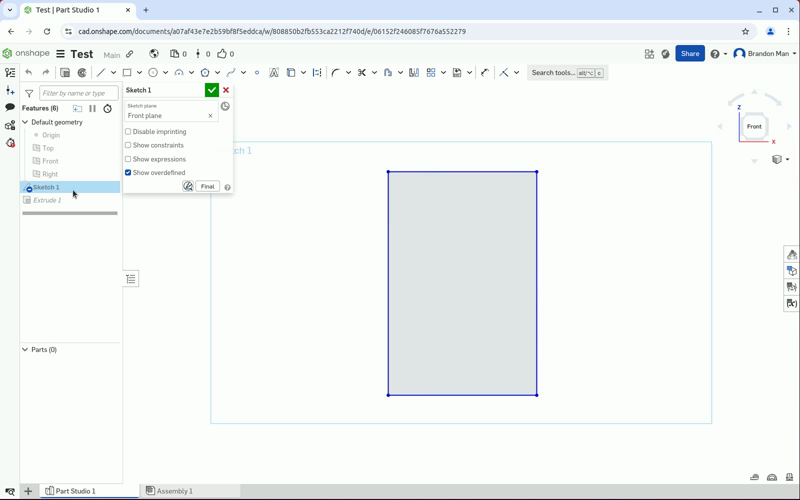
mouse_move(229, 92)
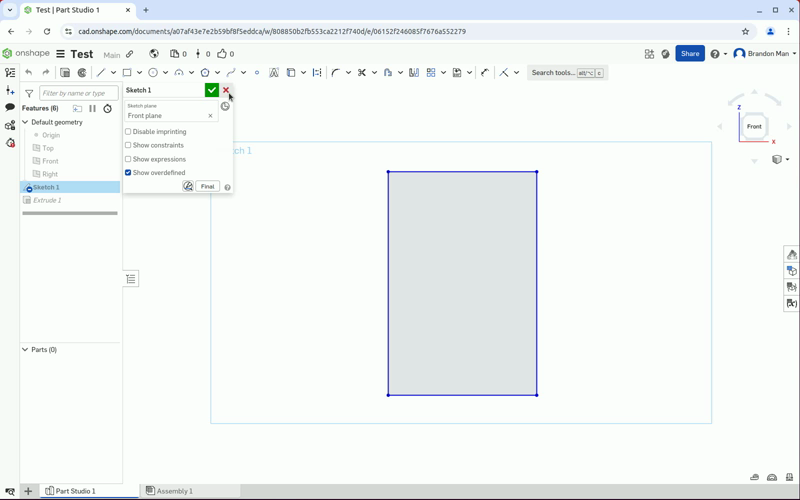
click(229, 92)
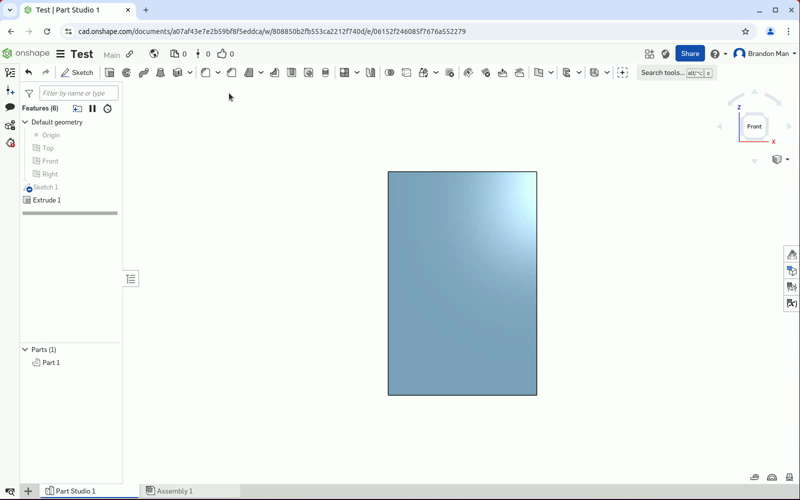
mouse_move(541, 75)
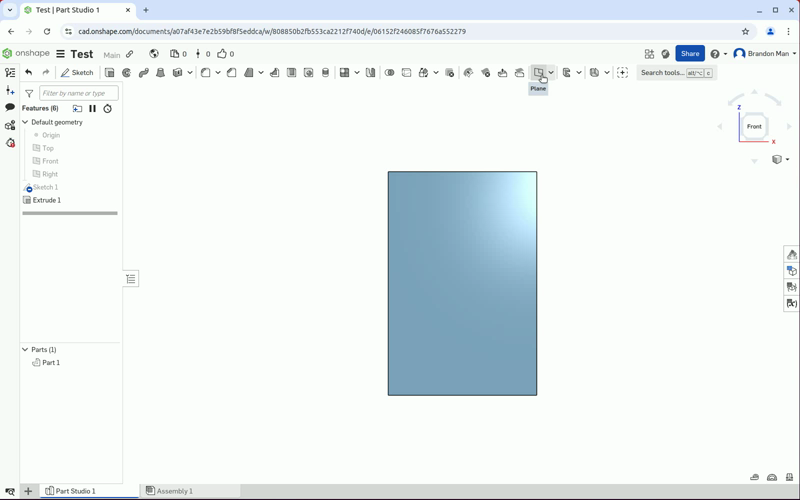
click(541, 75)
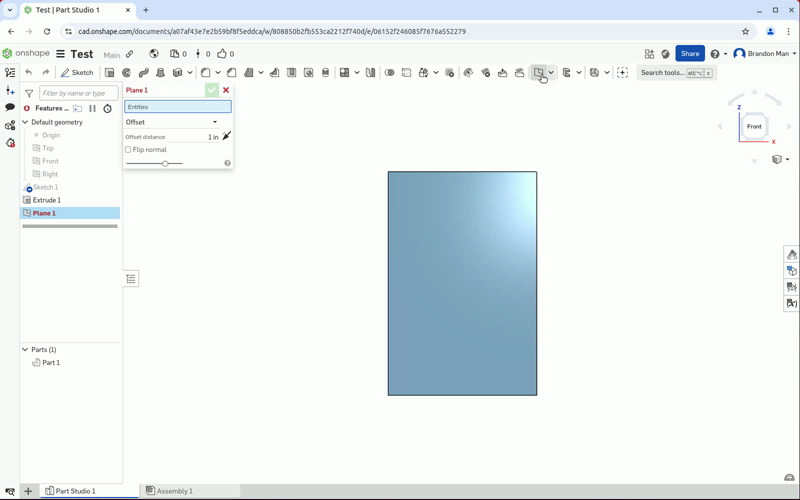
mouse_move(73, 163)
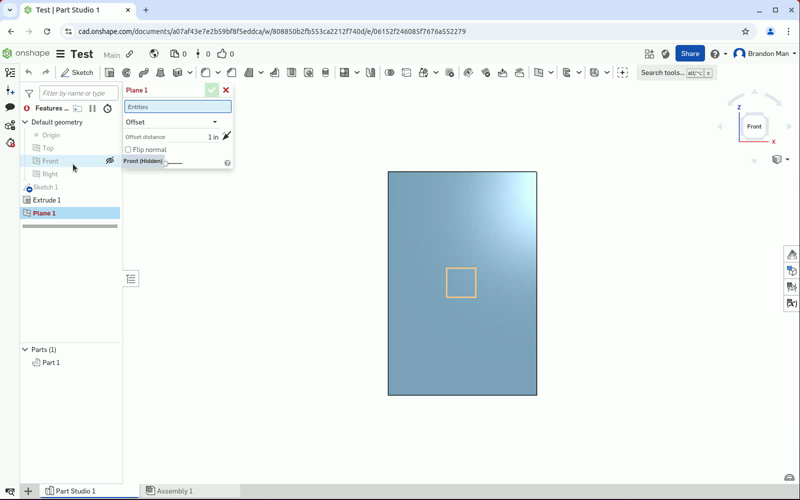
click(73, 163)
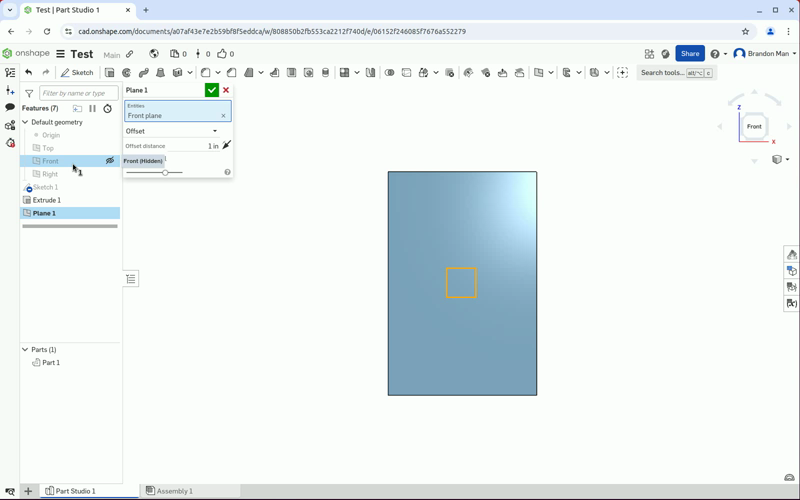
key(tab, 2)
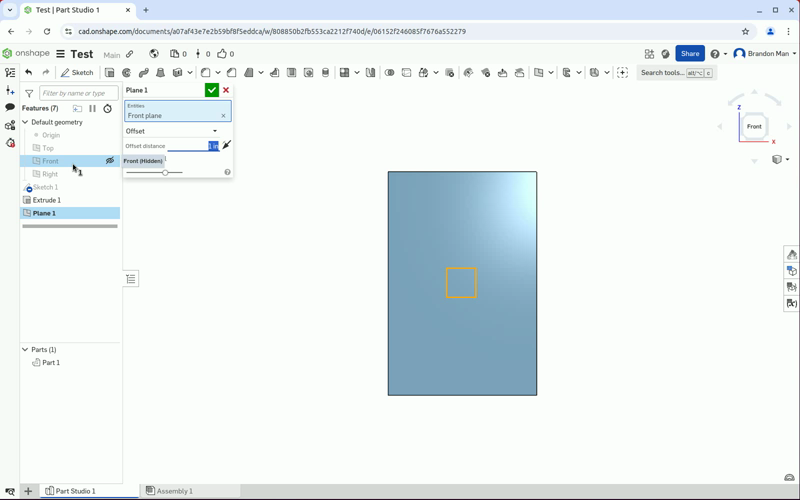
text(2.403)
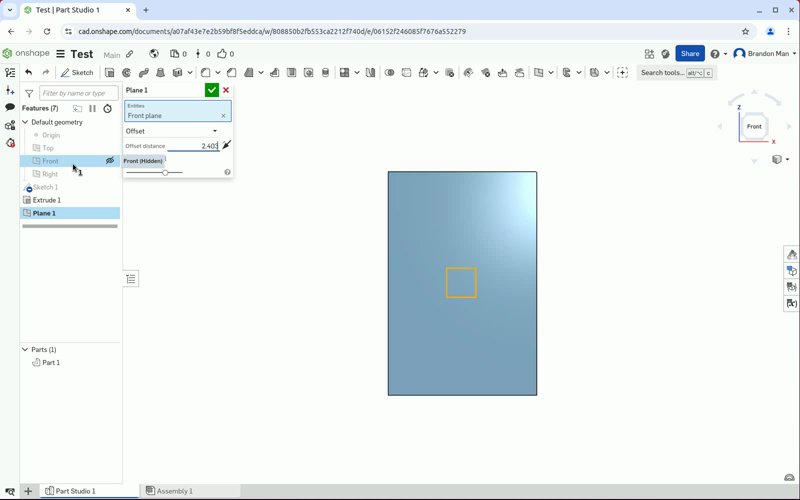
key(enter, 2)
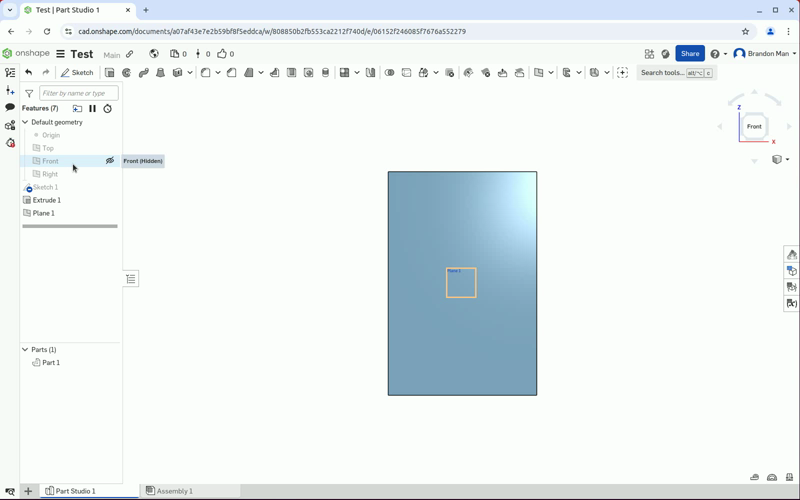
key(shift+s)
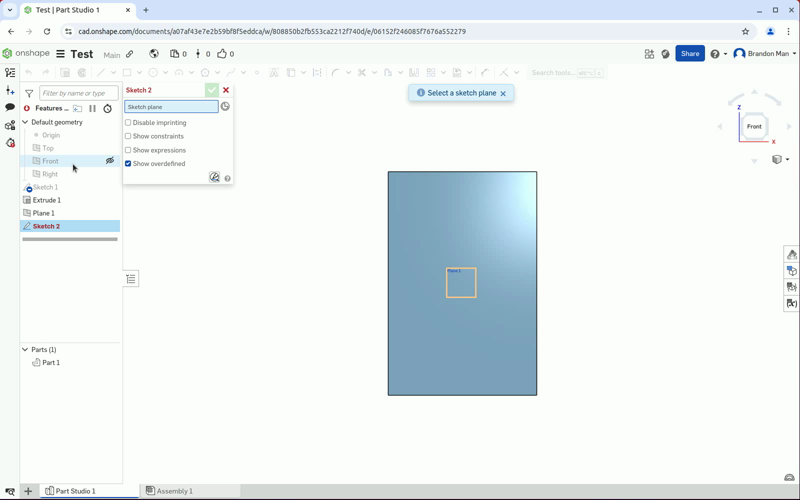
mouse_move(73, 215)
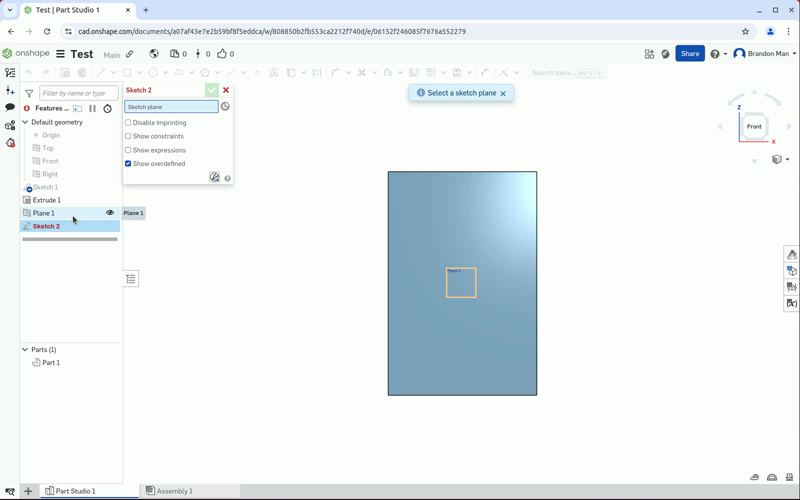
click(73, 215)
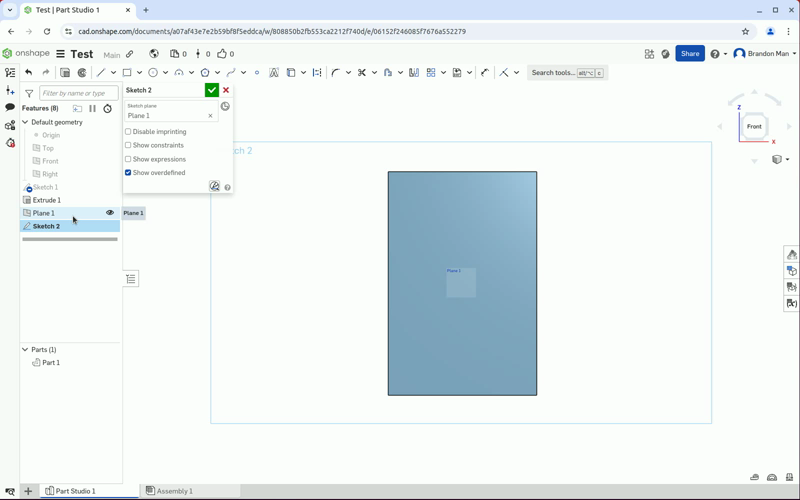
mouse_move(73, 352)
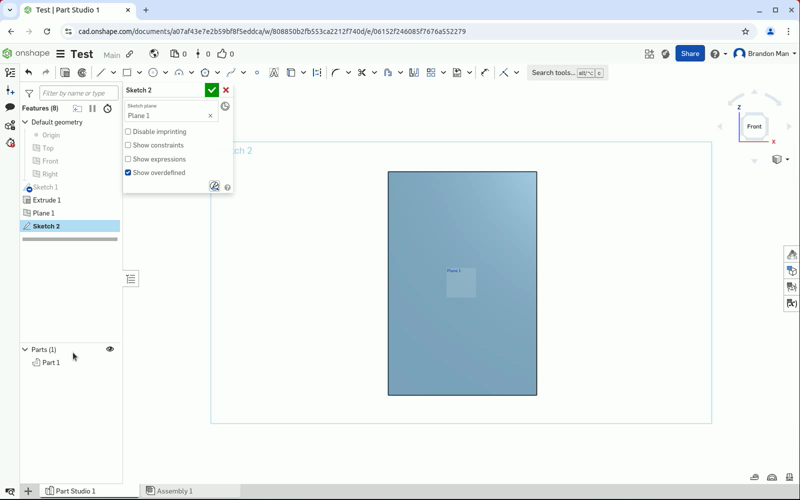
key(y)
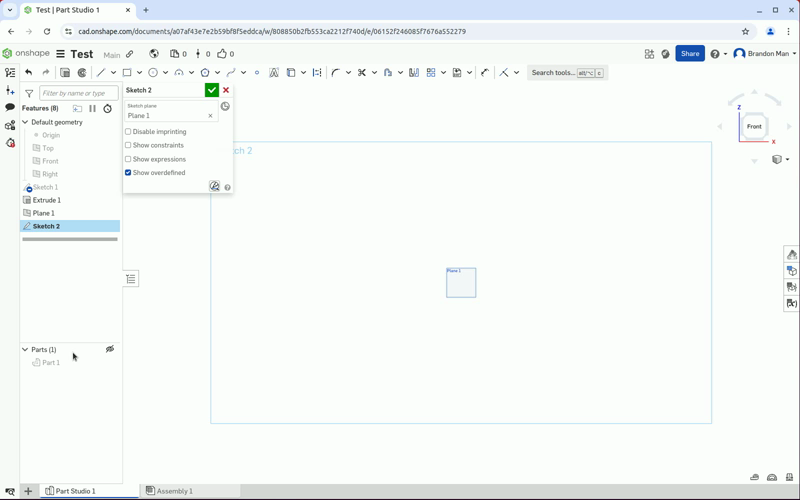
key(l)
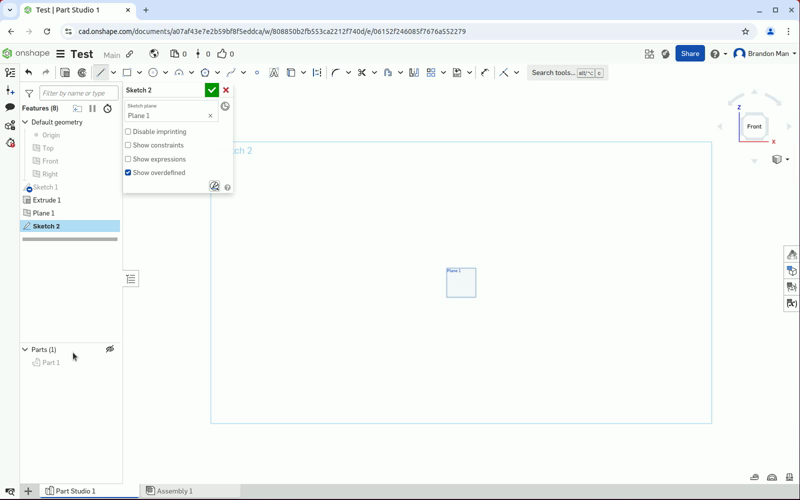
key_down(shift)
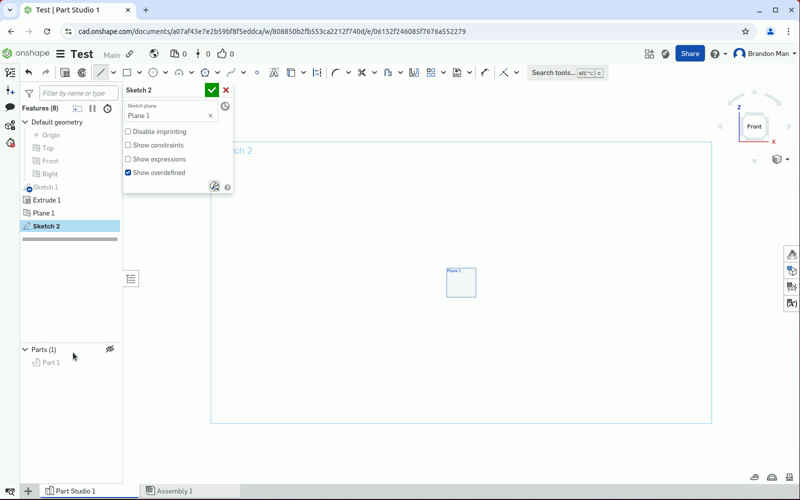
mouse_move(398, 382)
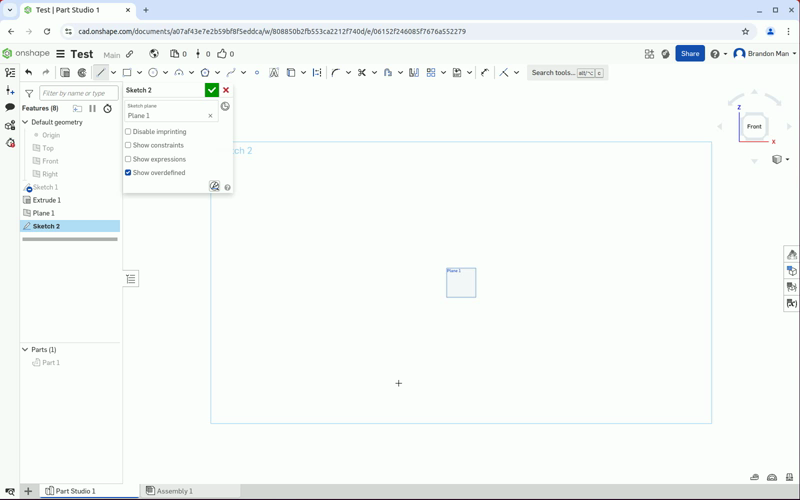
click(398, 382)
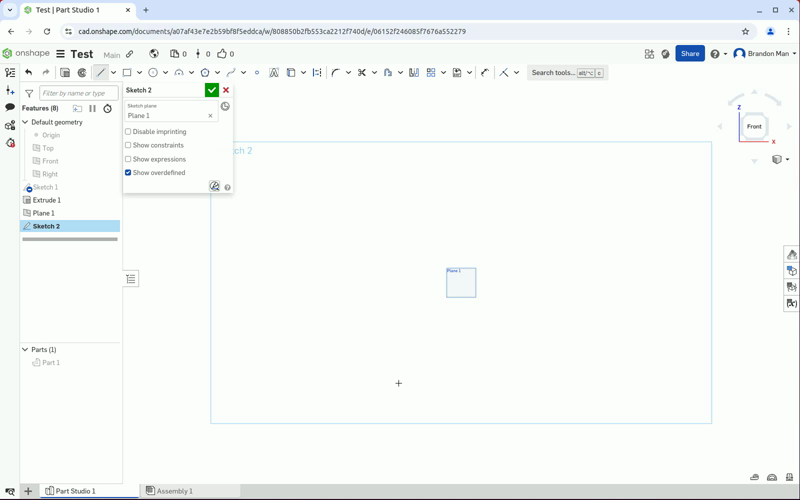
key_up(shift)
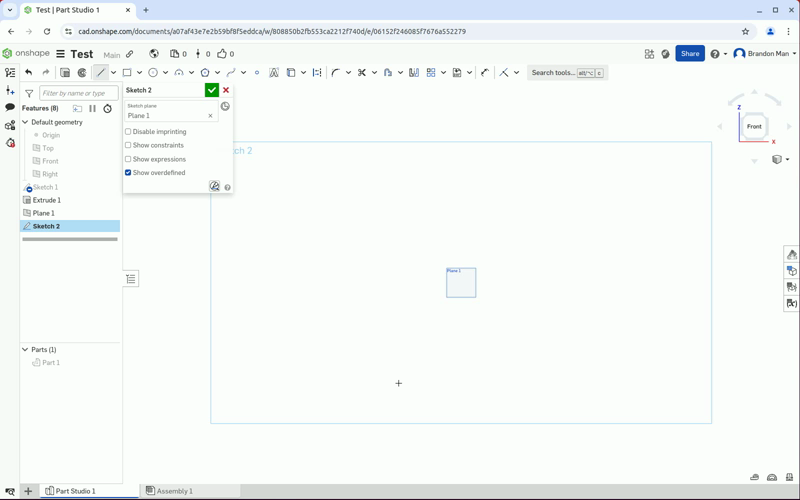
key_down(shift)
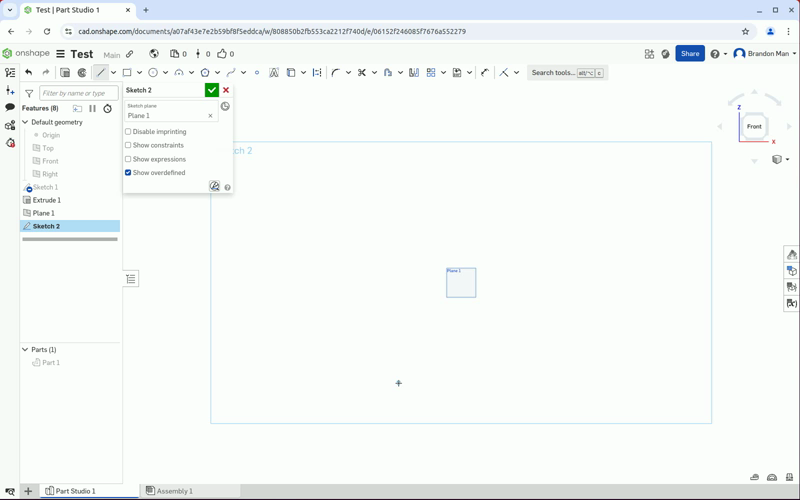
mouse_move(522, 382)
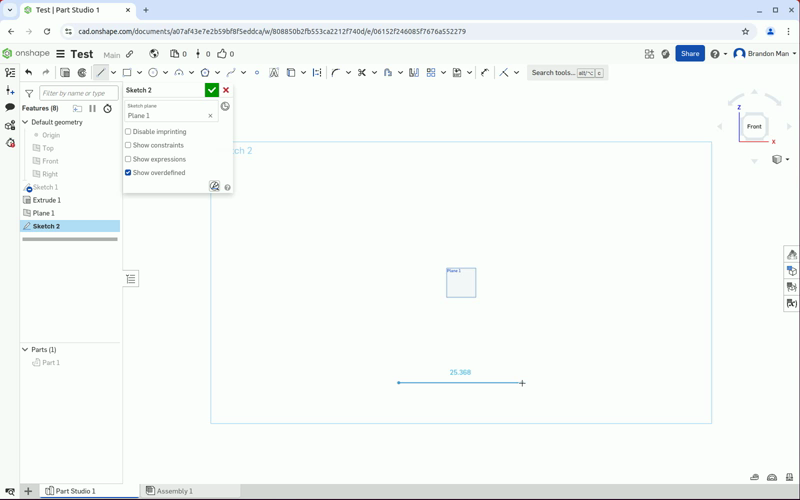
click(522, 382)
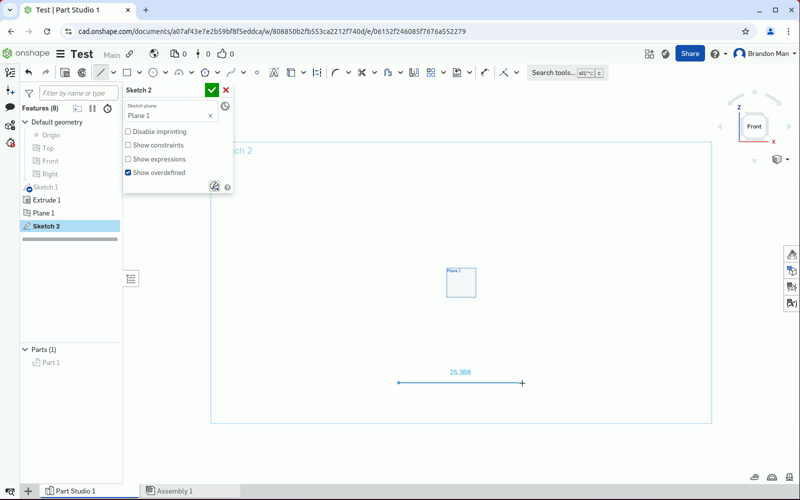
key_up(shift)
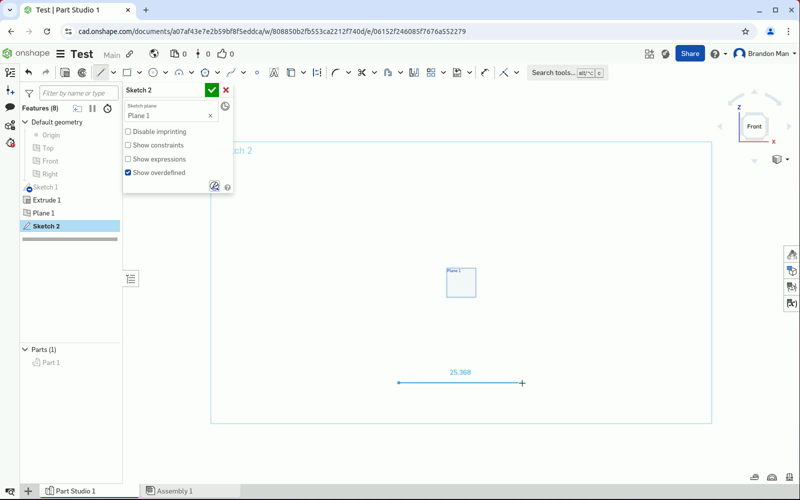
key_down(shift)
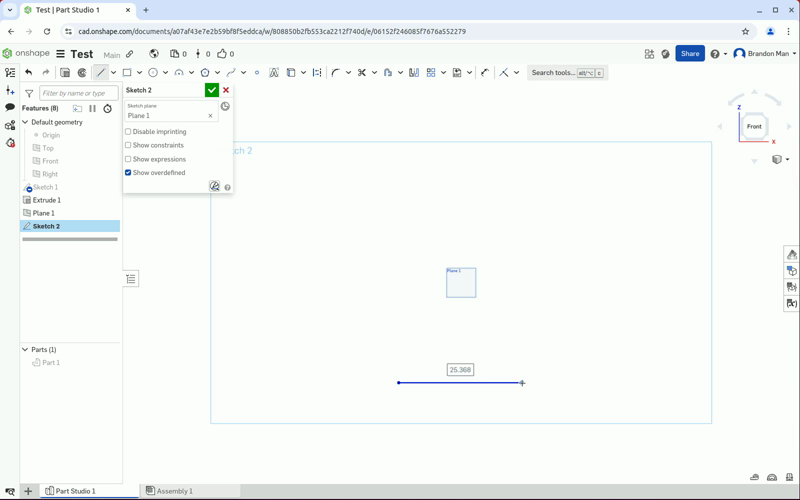
mouse_move(522, 184)
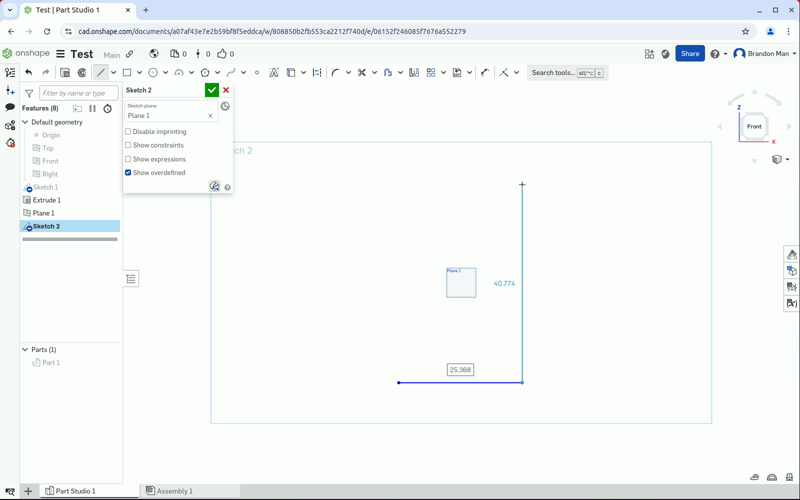
click(522, 184)
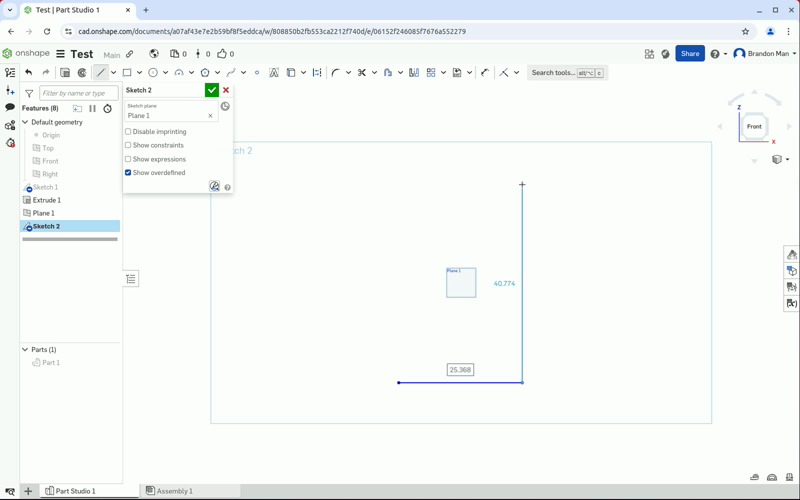
key_up(shift)
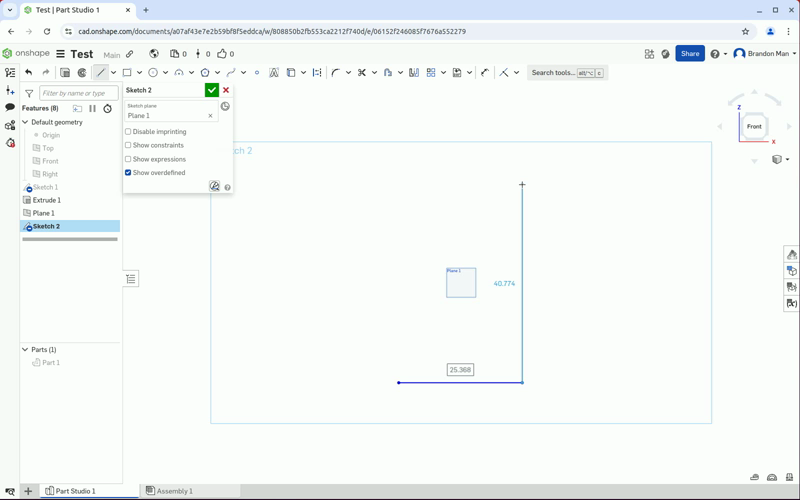
key_down(shift)
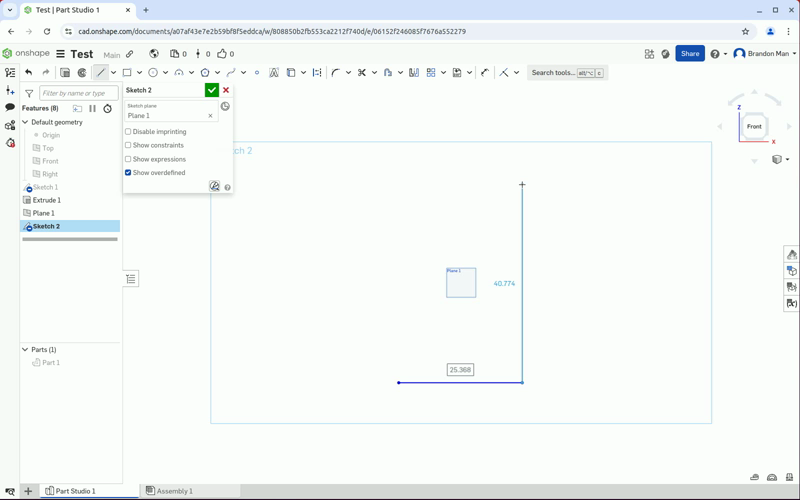
mouse_move(398, 184)
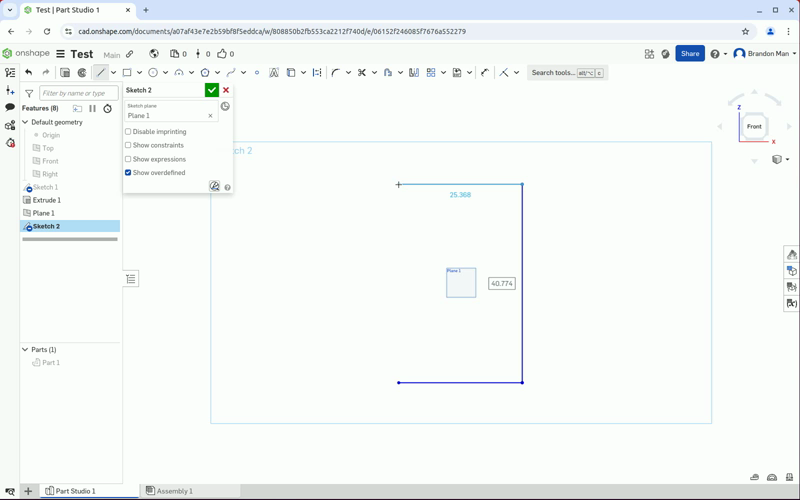
click(398, 184)
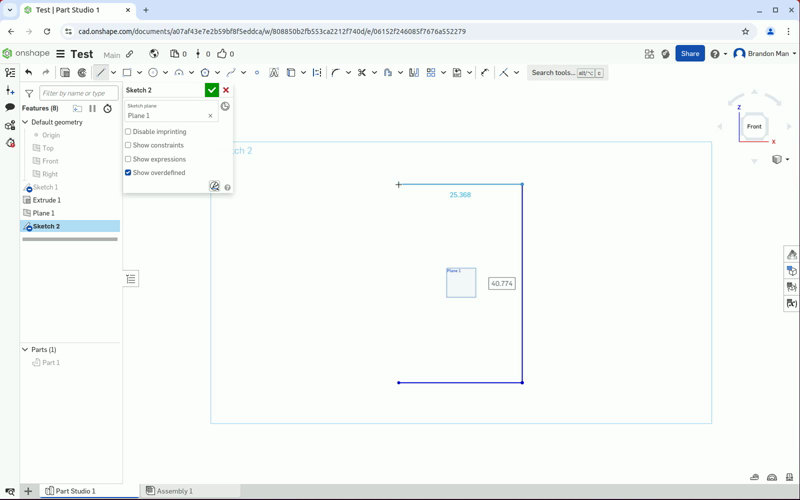
key_up(shift)
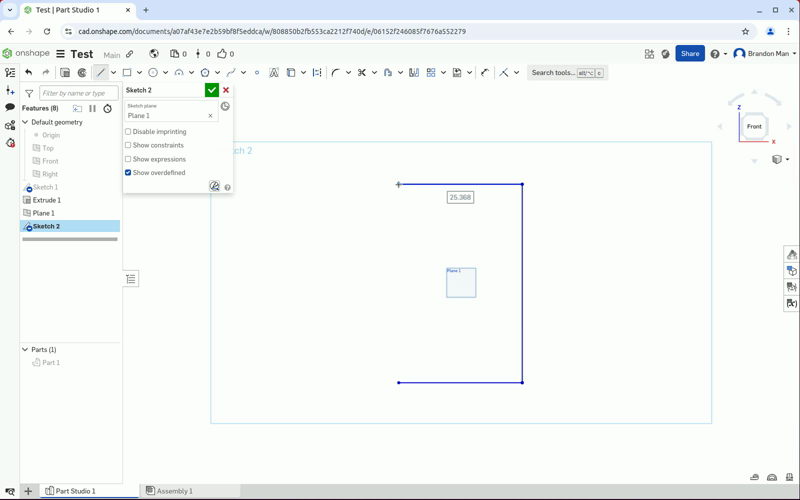
key_down(shift)
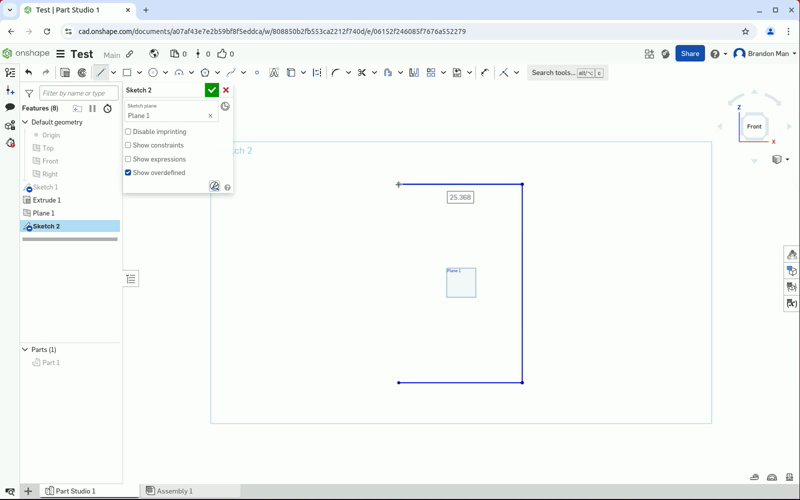
mouse_move(398, 382)
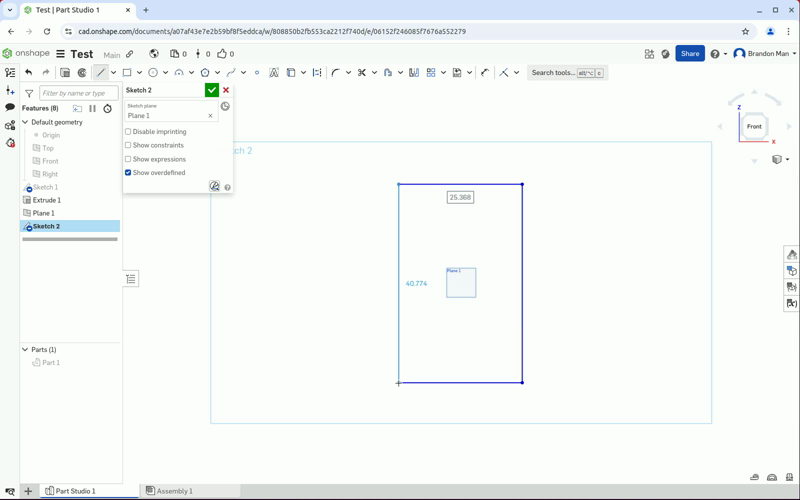
key_up(shift)
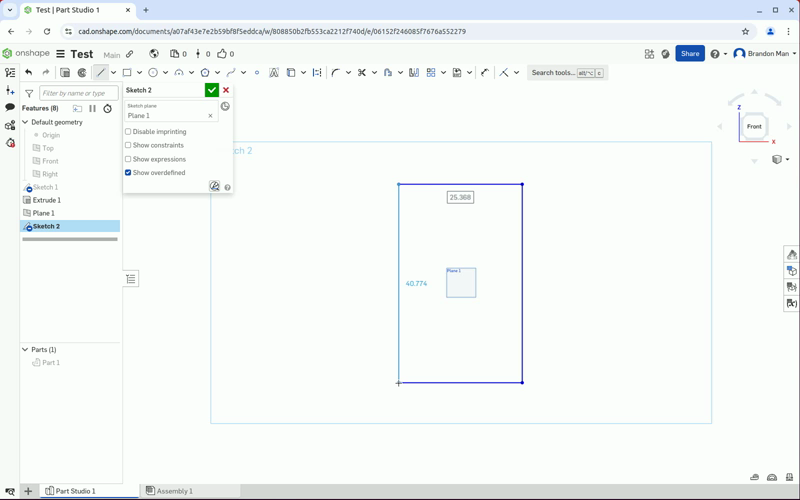
click(398, 382)
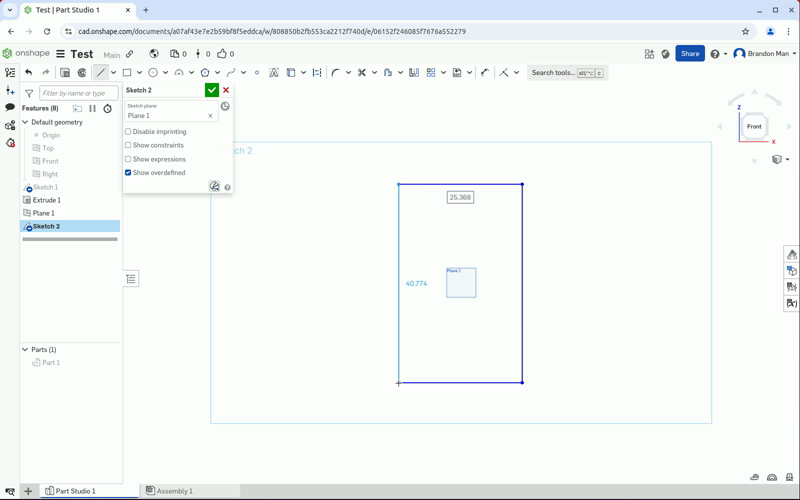
key(esc)
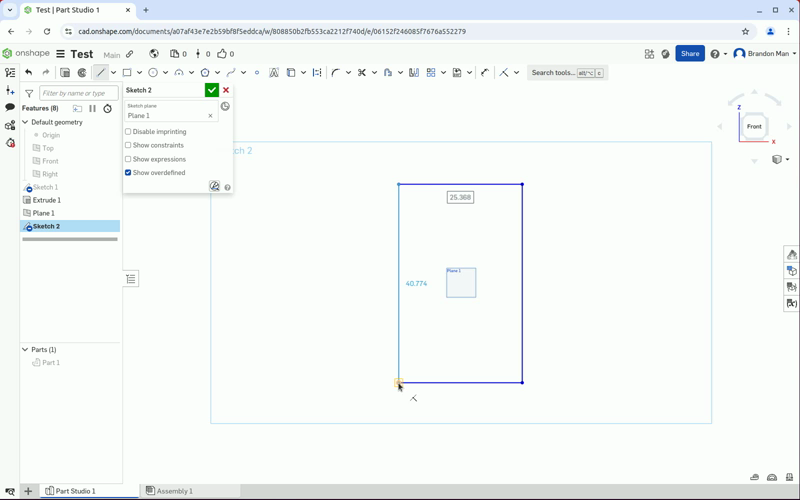
mouse_move(491, 351)
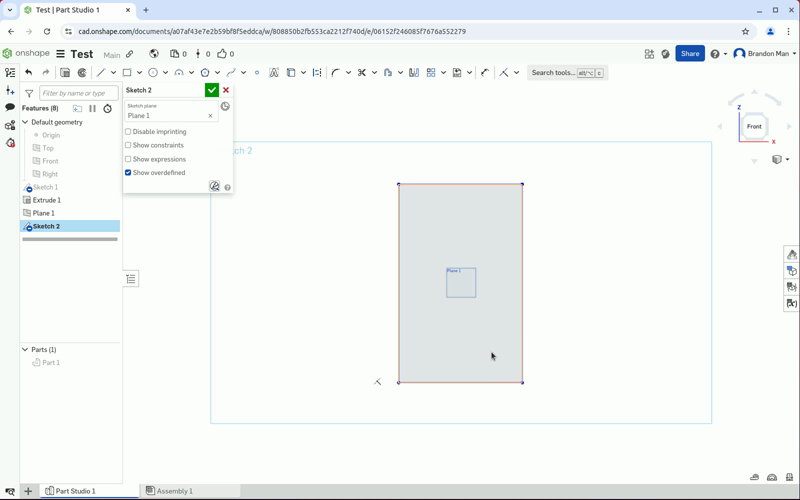
click(491, 351)
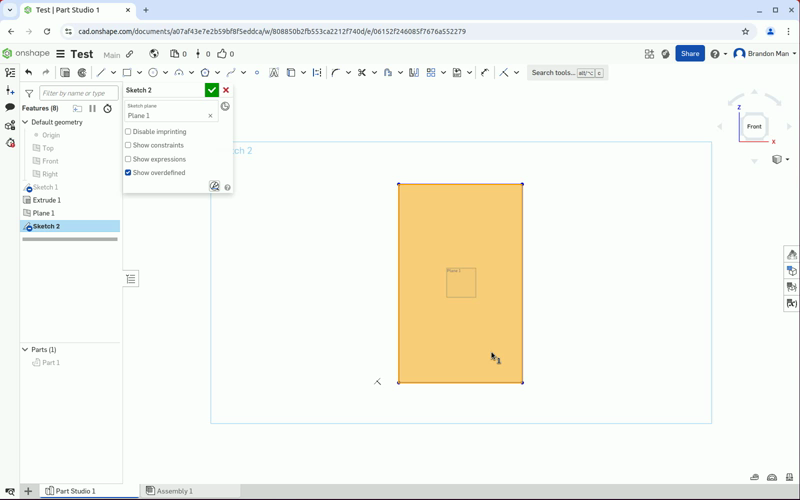
mouse_move(73, 352)
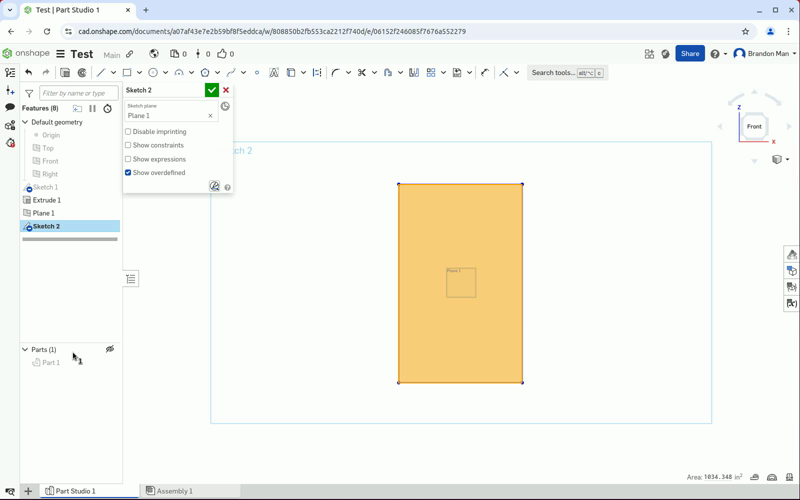
key(shift+y)
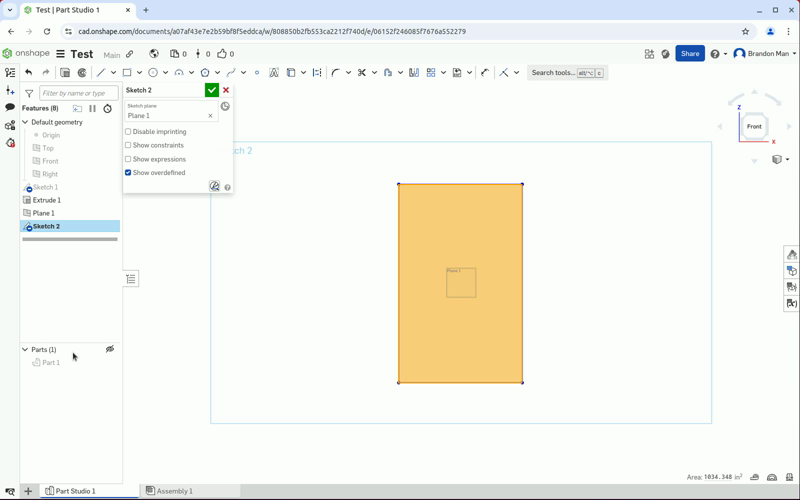
key(shift+e)
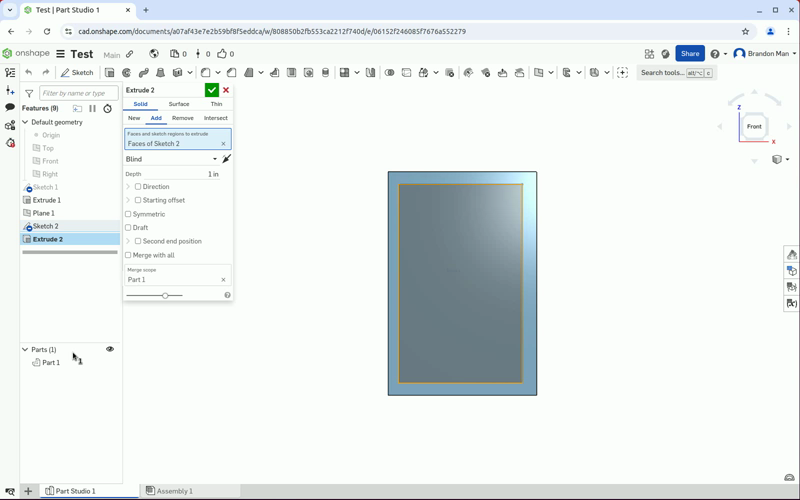
mouse_move(143, 106)
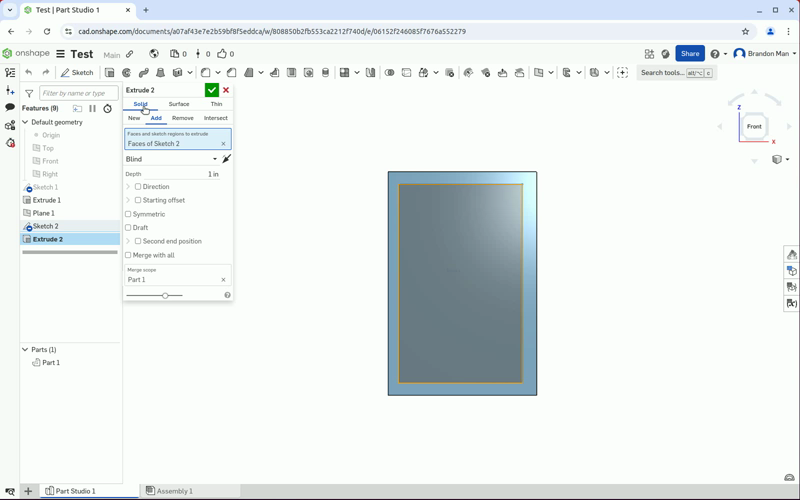
click(143, 106)
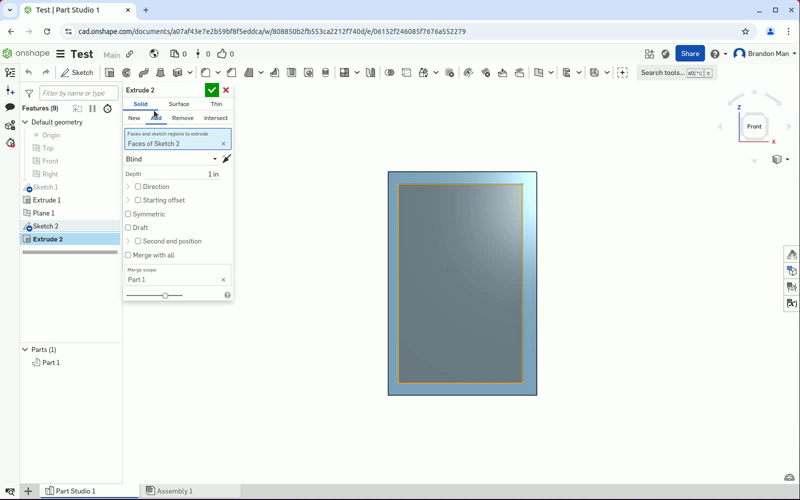
mouse_move(186, 120)
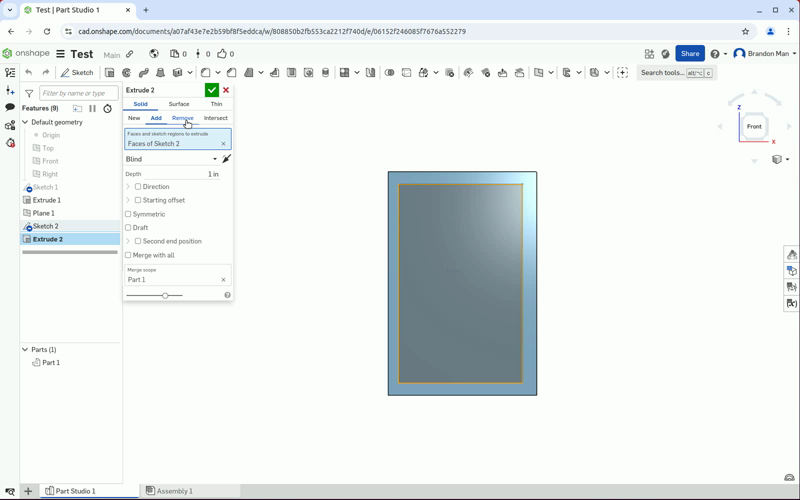
click(186, 120)
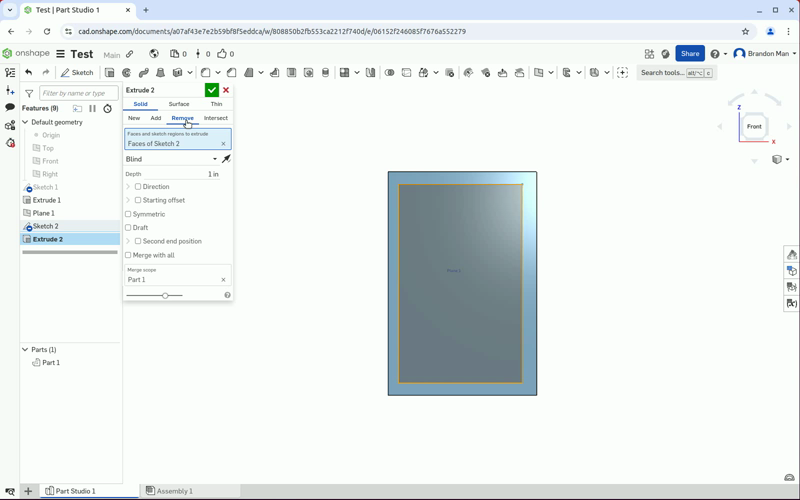
key(tab, 4)
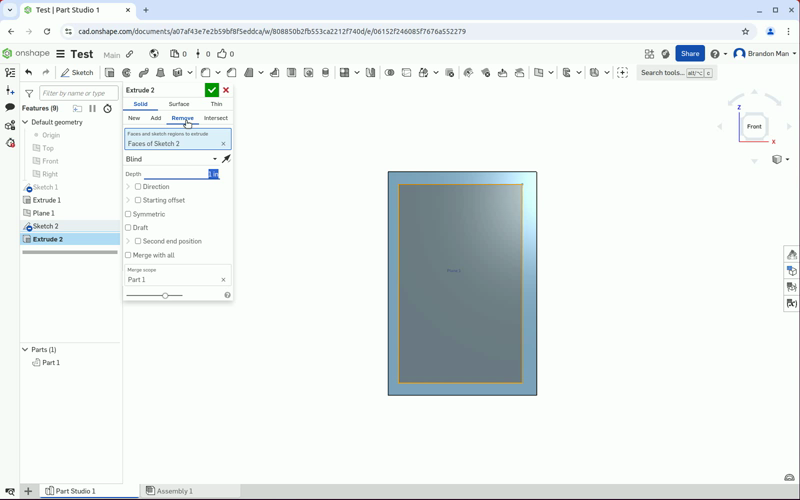
text(7.703)
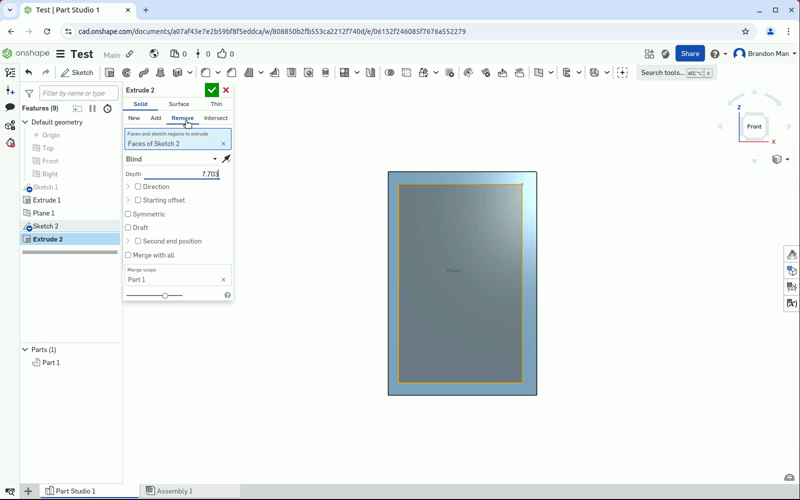
key(tab, 6)
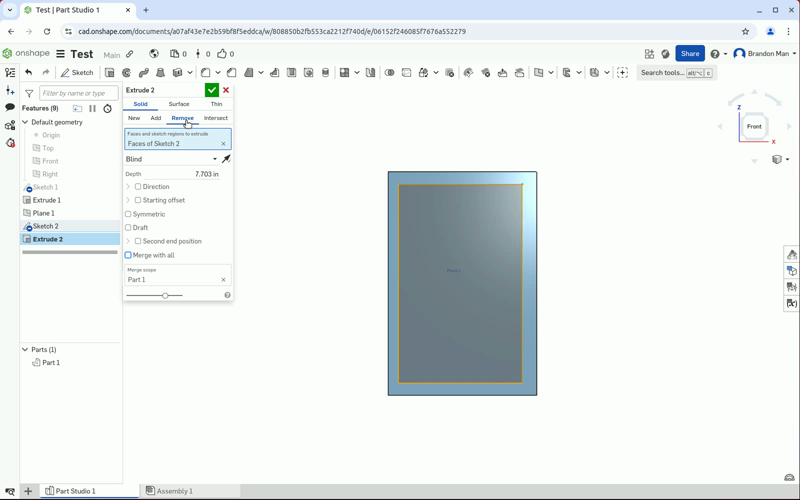
key(space)
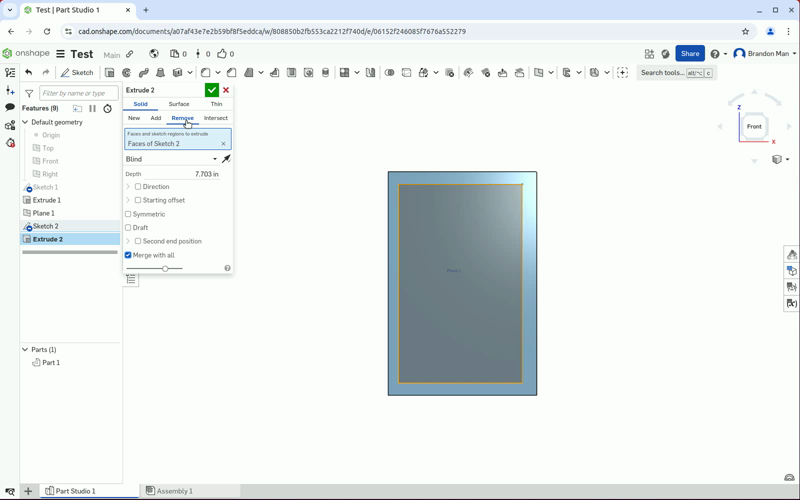
key(enter)
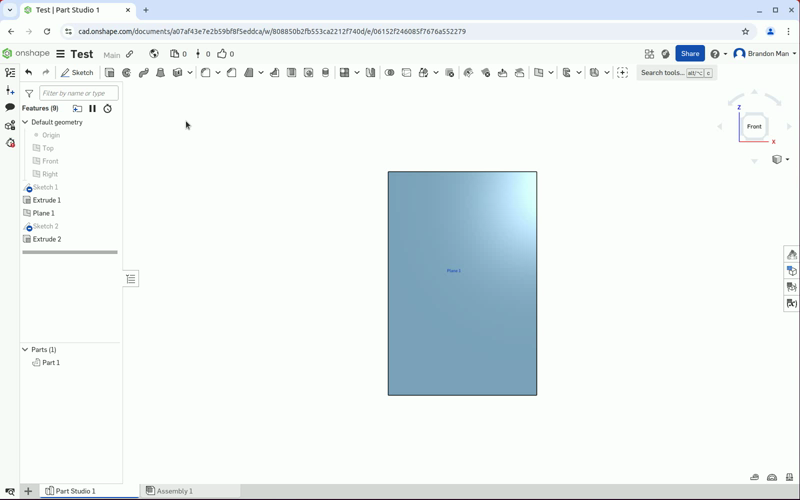
key(shift+h)
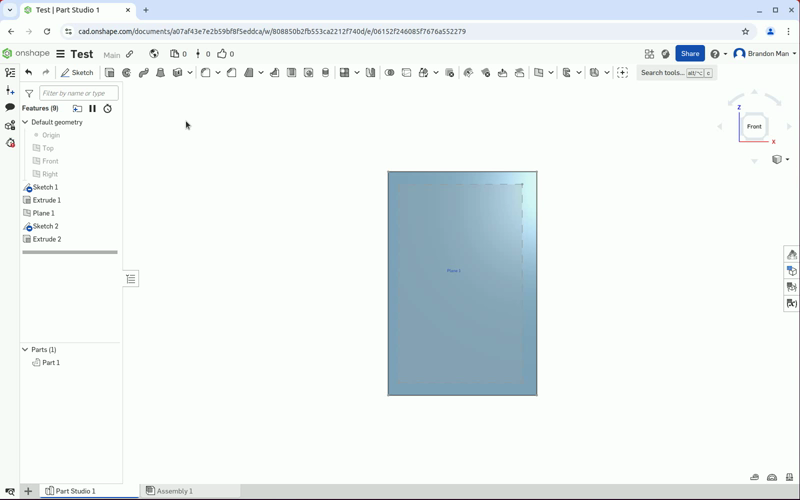
key(shift+h)
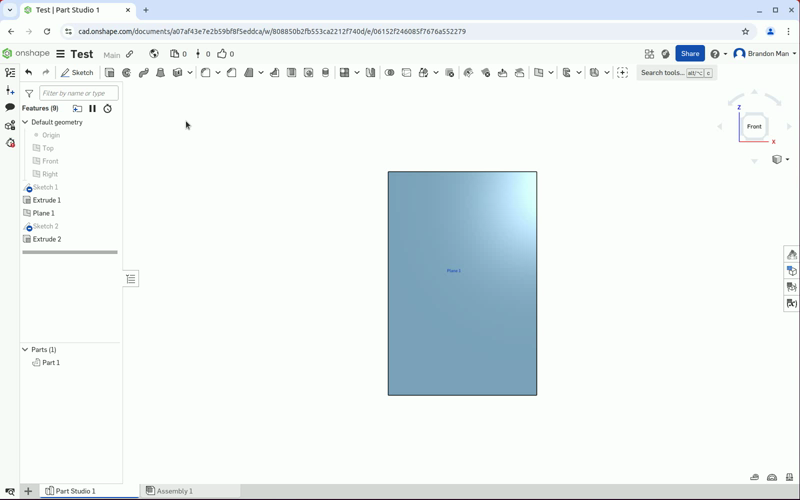
mouse_move(73, 189)
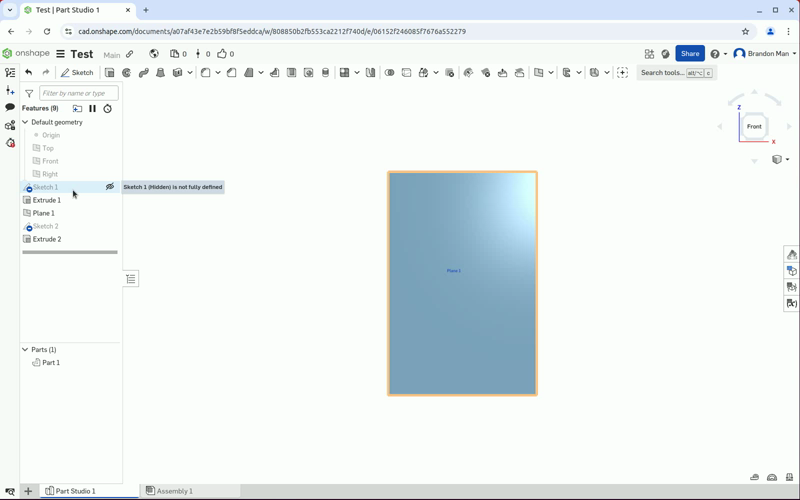
click(73, 189)
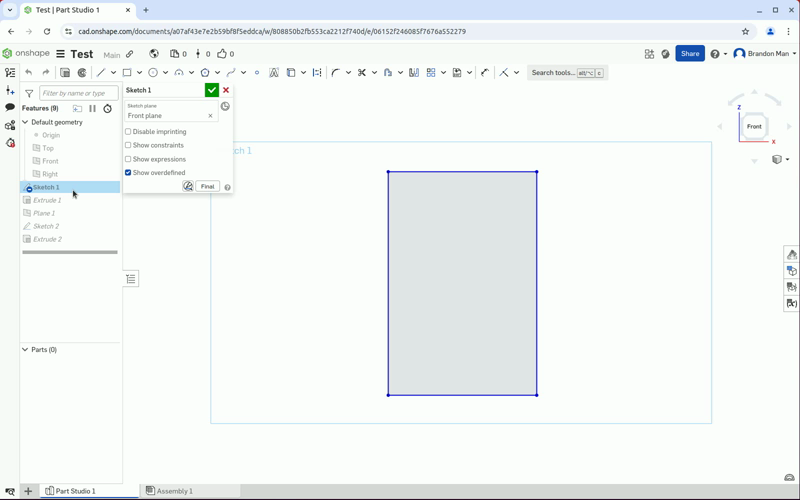
mouse_move(229, 92)
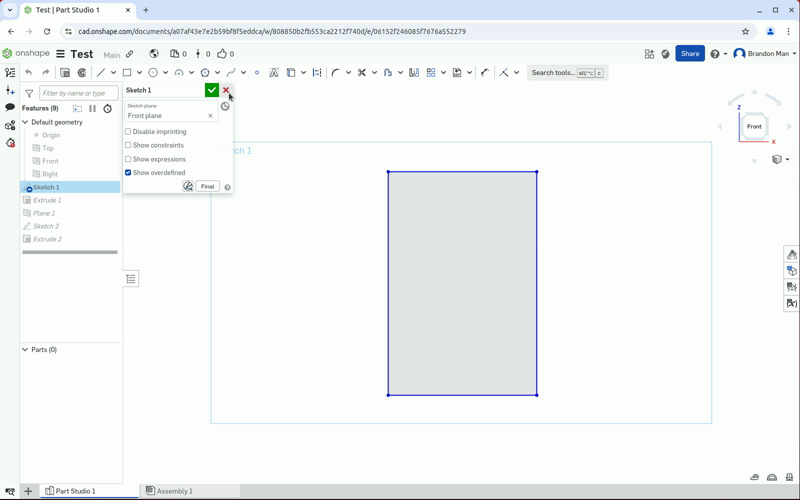
click(229, 92)
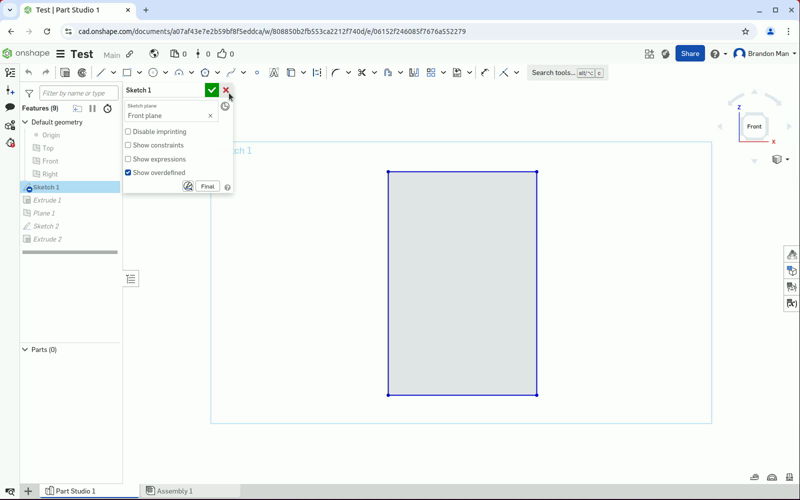
key(shift+s)
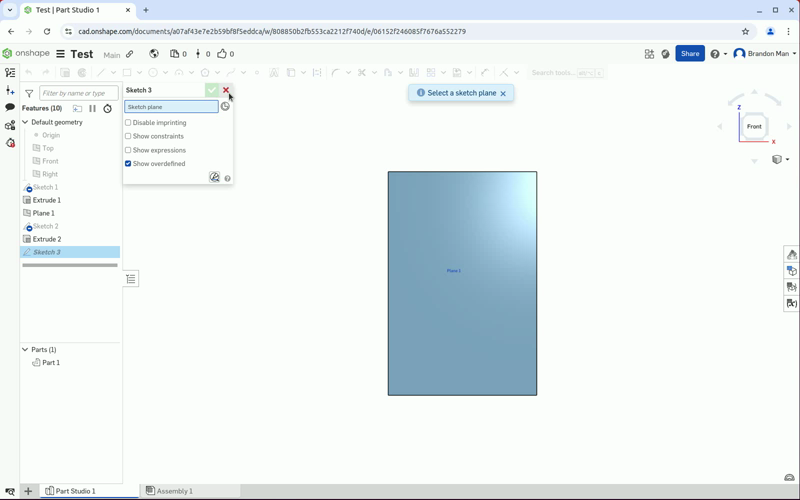
mouse_move(73, 163)
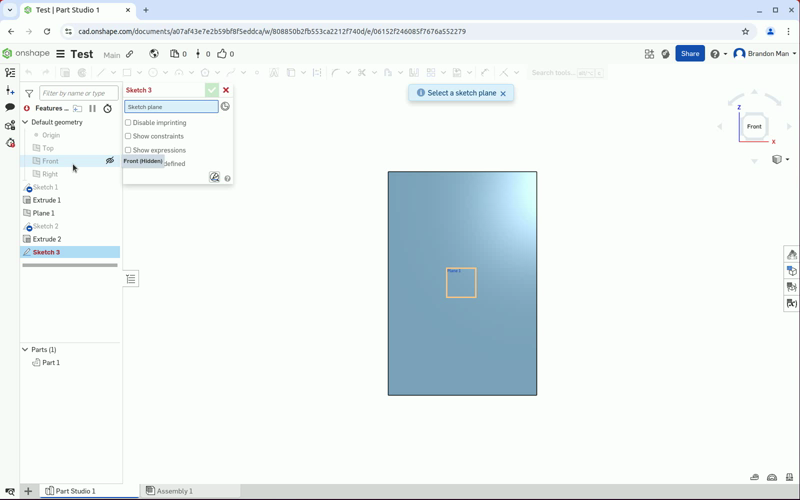
click(73, 163)
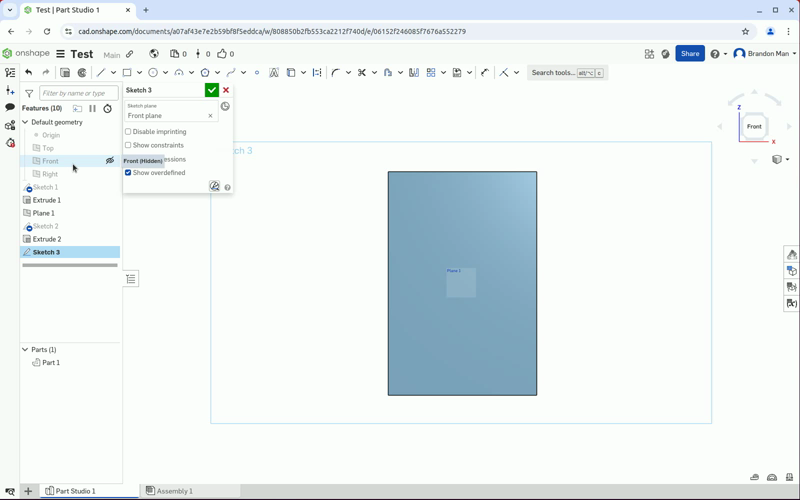
mouse_move(73, 352)
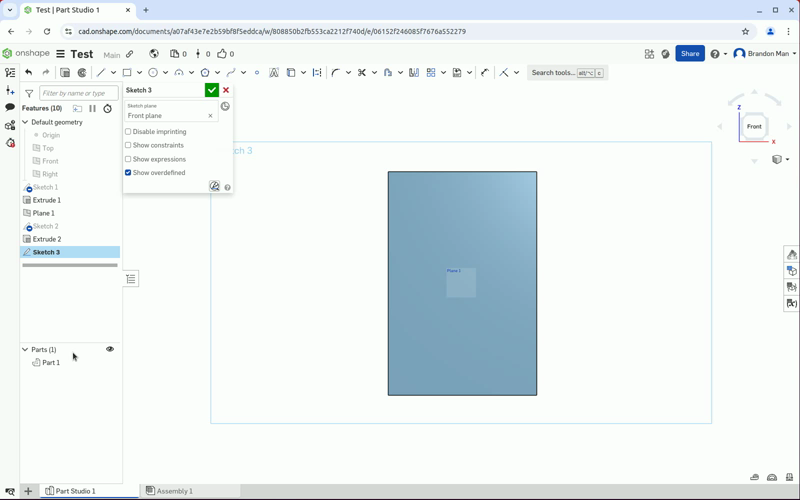
key(y)
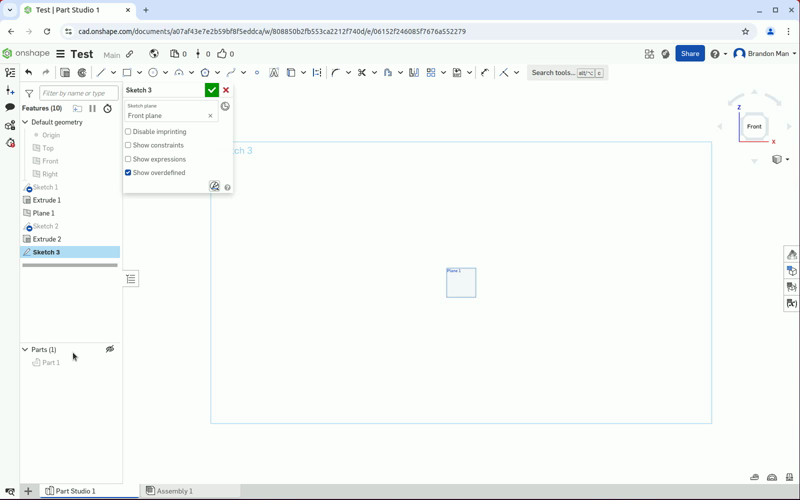
key(c)
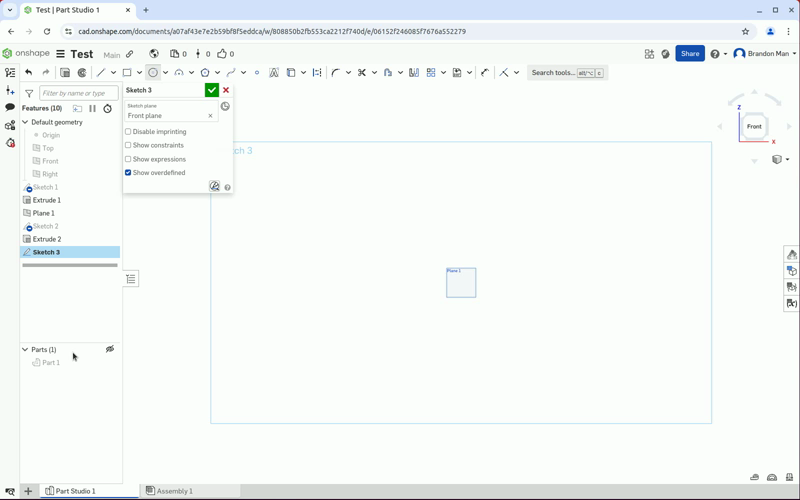
key_down(shift)
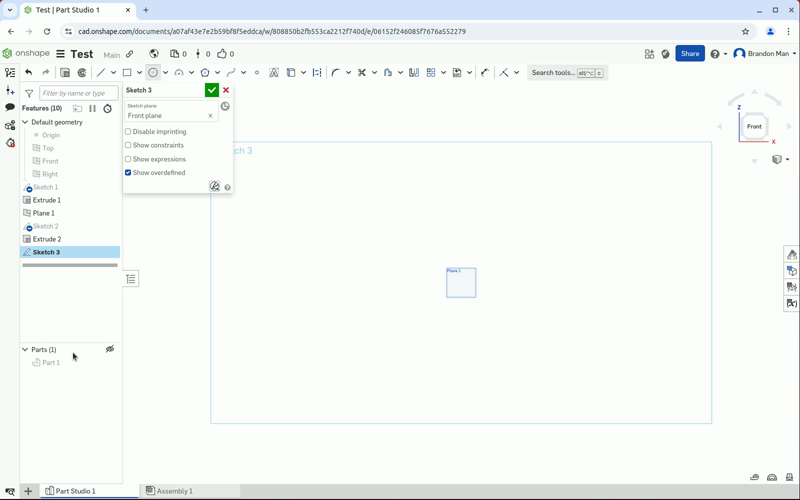
mouse_move(461, 281)
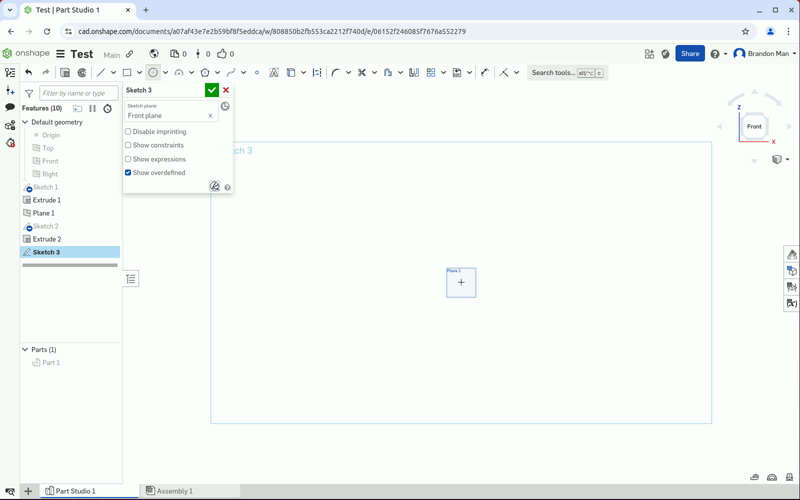
click(461, 281)
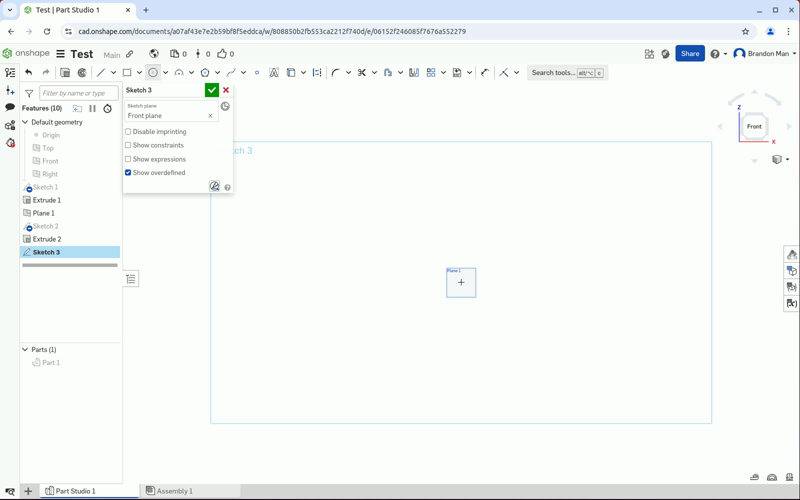
key_up(shift)
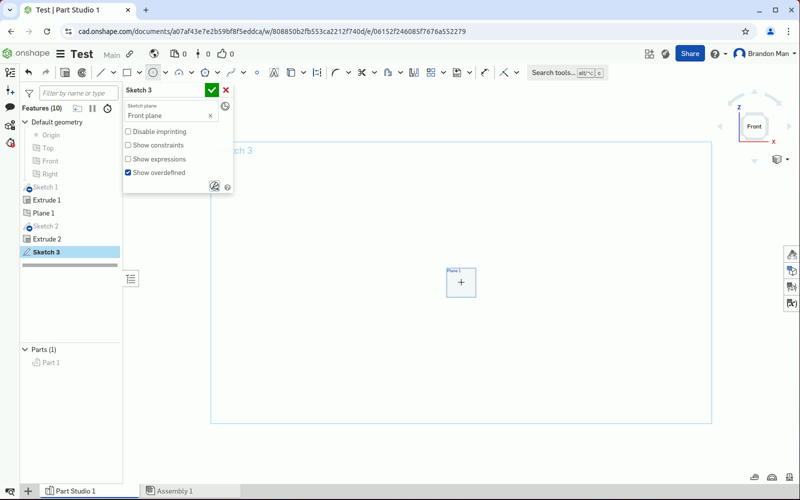
mouse_move(471, 281)
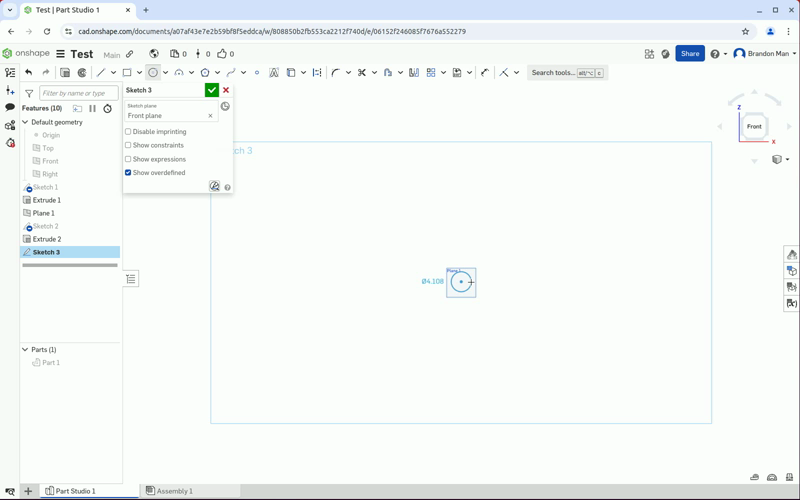
click(471, 281)
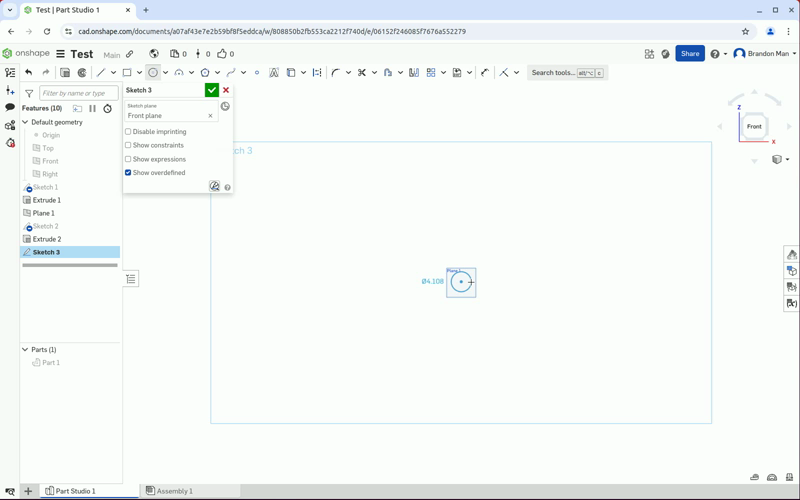
key(esc)
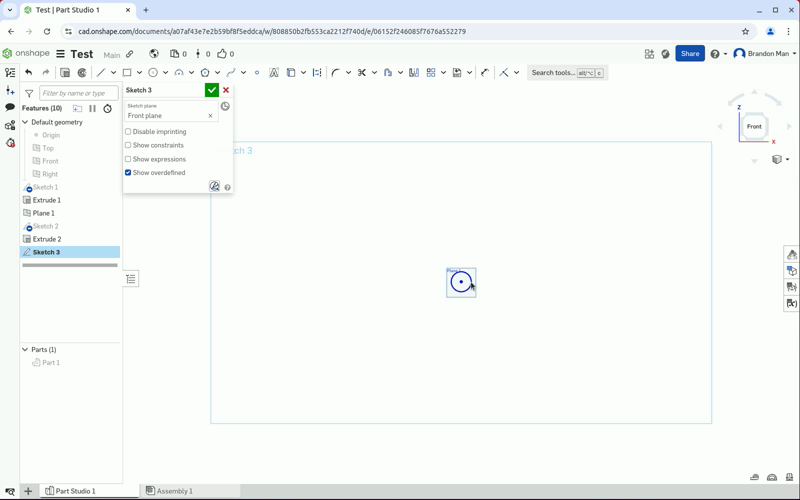
mouse_move(458, 276)
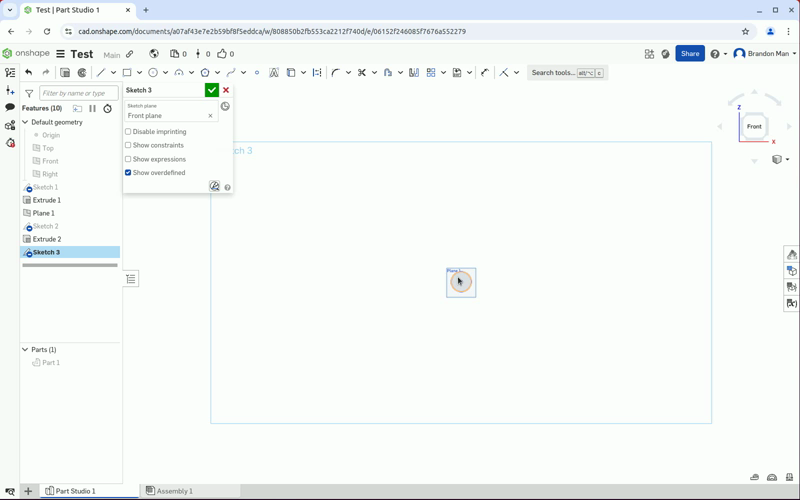
scroll(6)
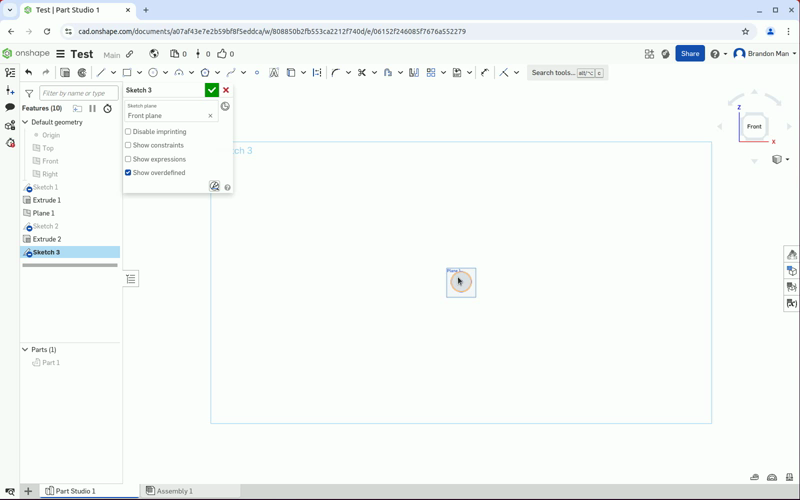
scroll(6)
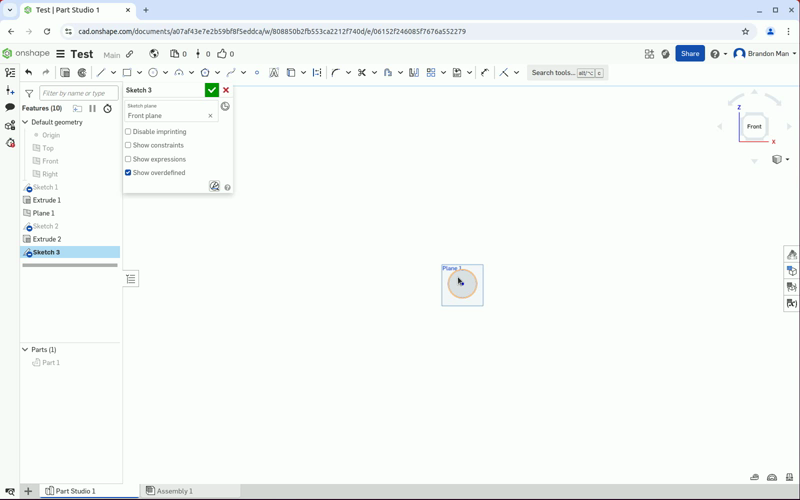
scroll(6)
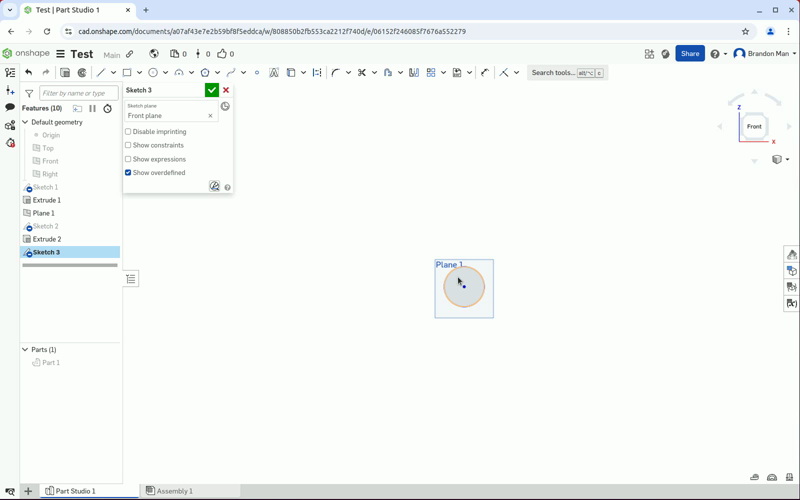
scroll(6)
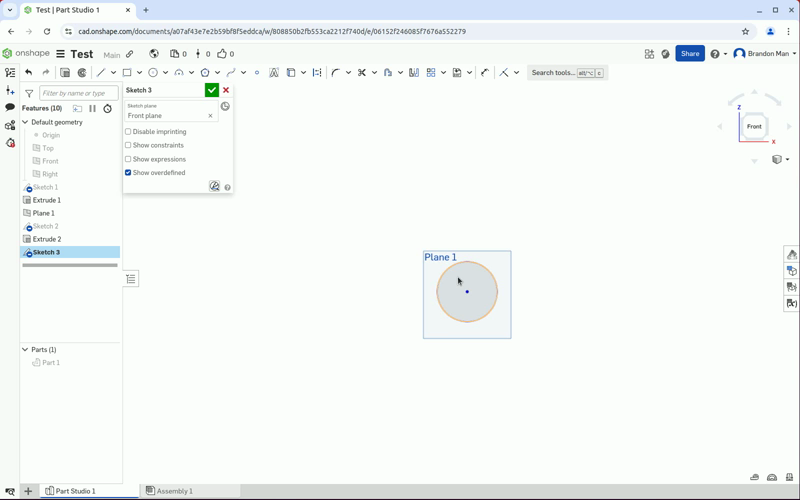
scroll(6)
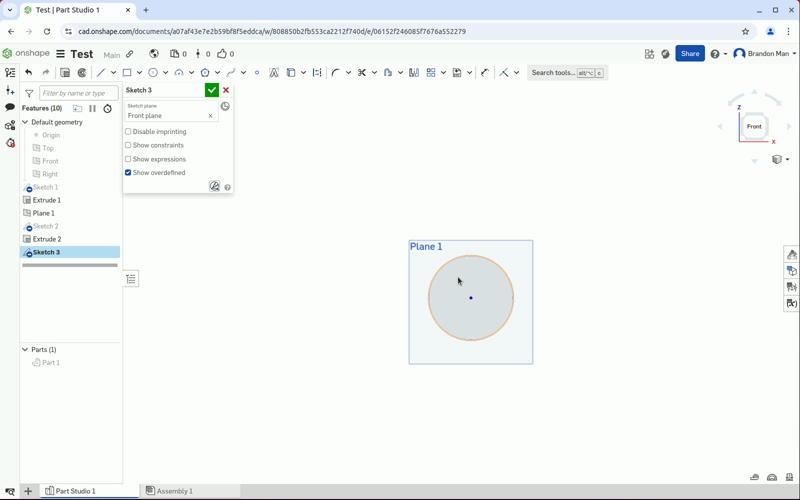
scroll(6)
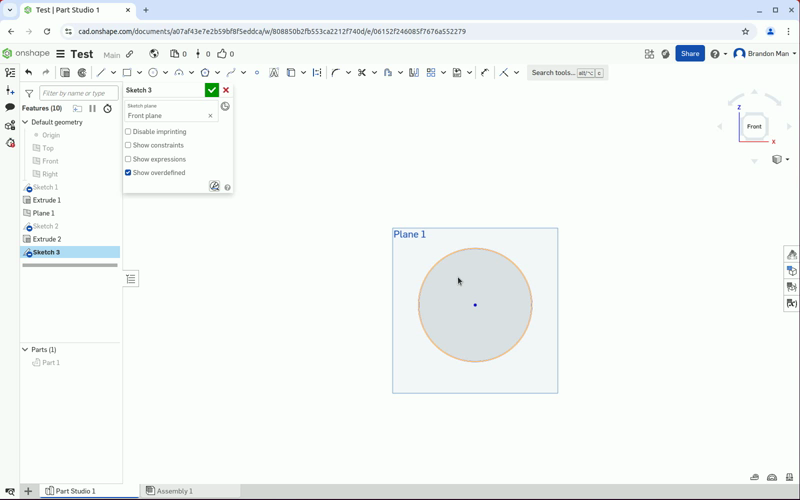
scroll(6)
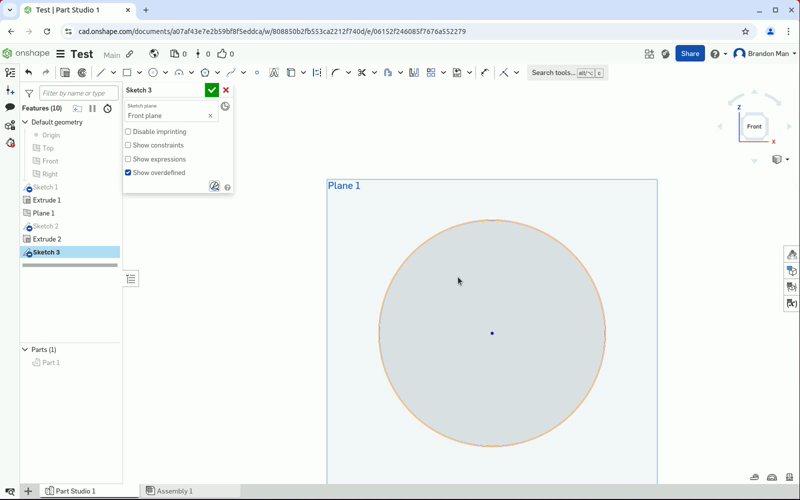
click(458, 276)
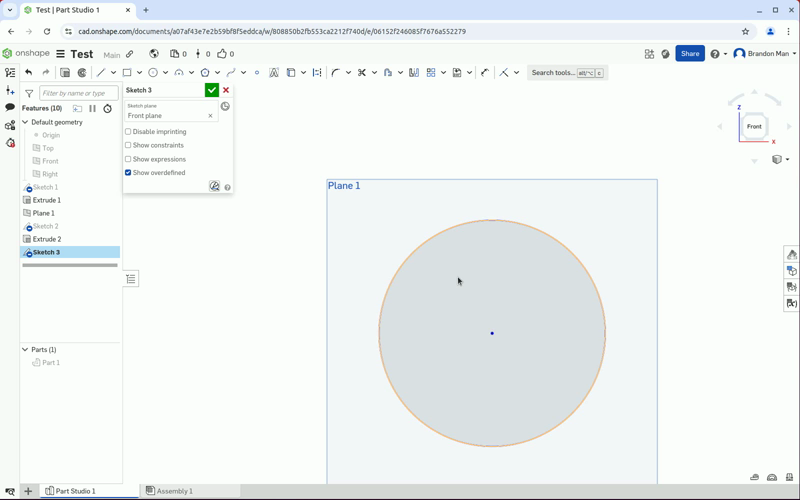
scroll(-6)
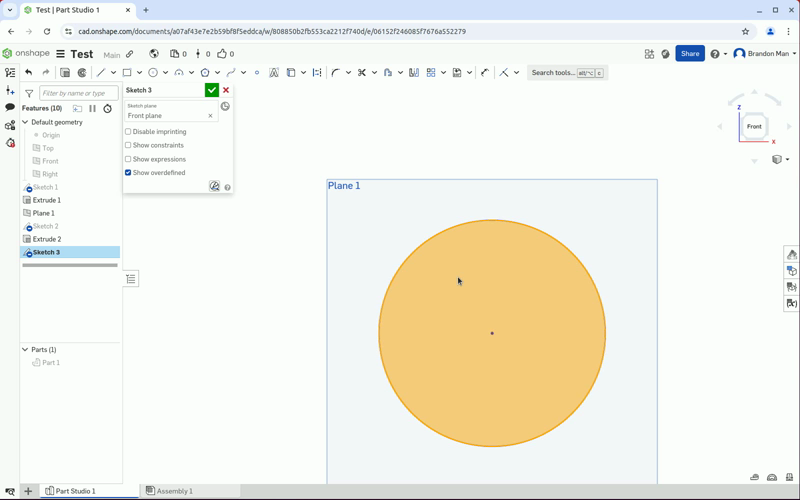
scroll(-6)
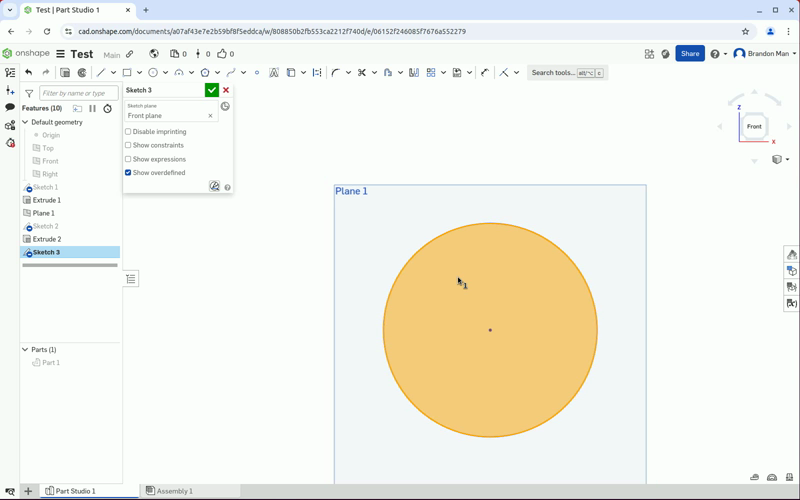
scroll(-6)
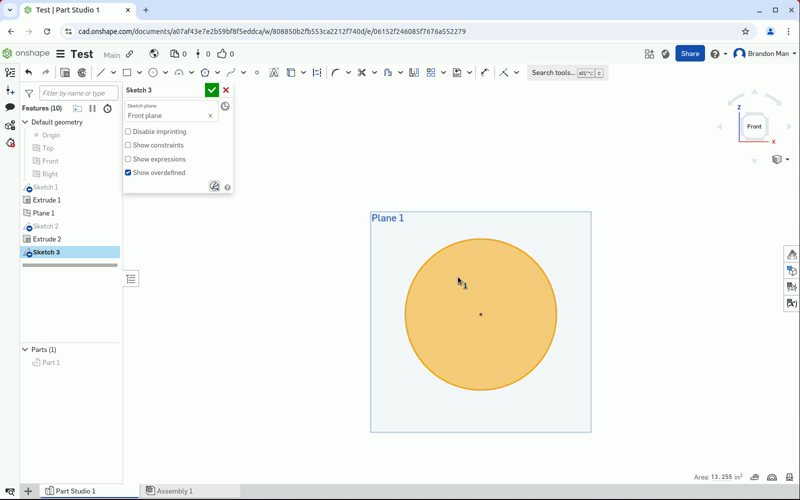
scroll(-6)
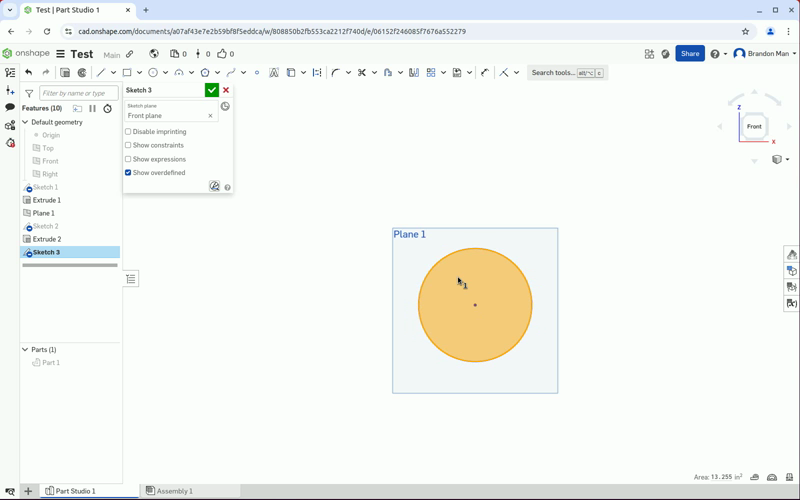
scroll(-6)
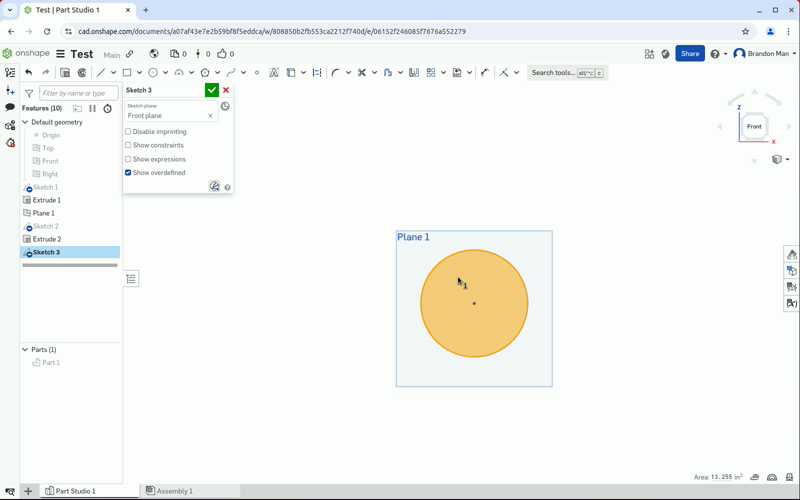
scroll(-6)
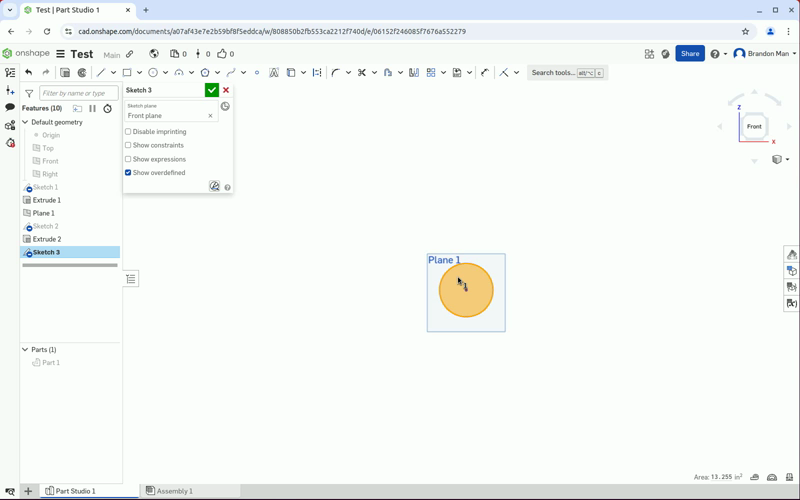
scroll(-6)
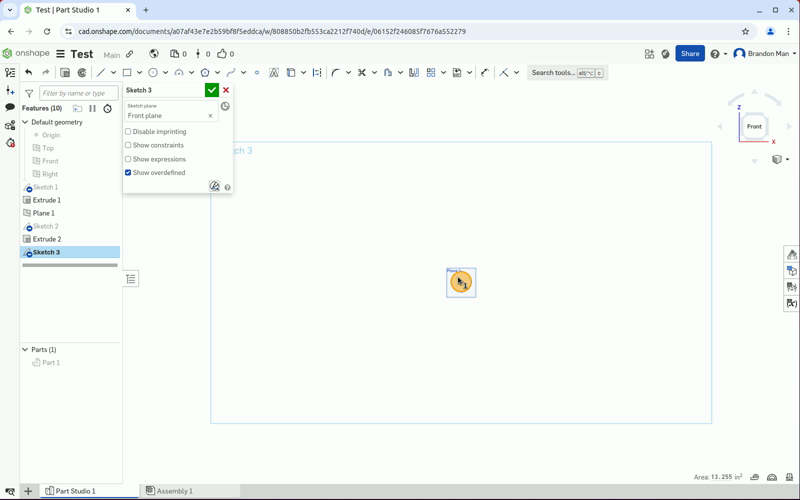
mouse_move(73, 352)
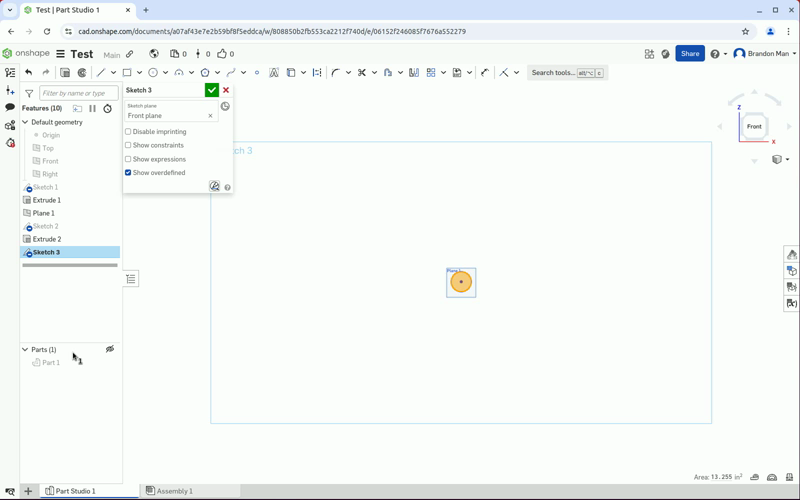
key(shift+y)
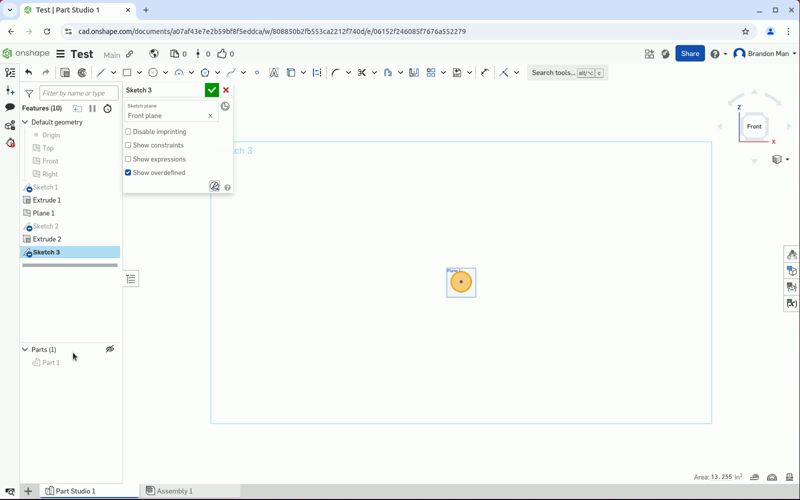
key(shift+e)
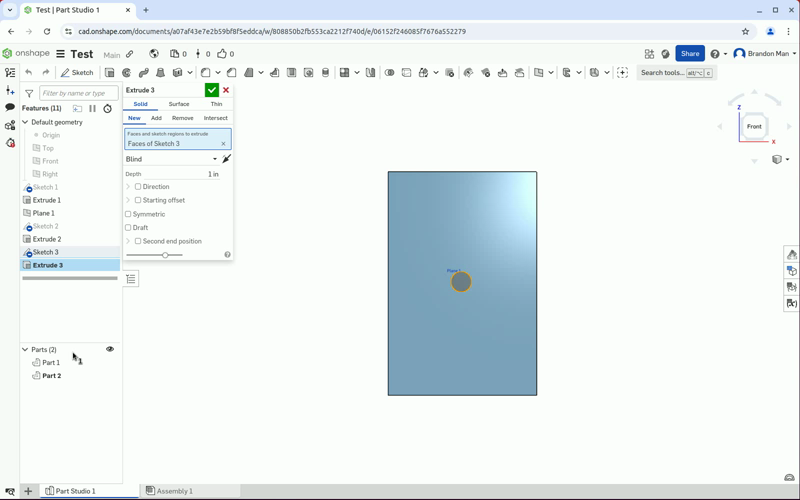
mouse_move(143, 106)
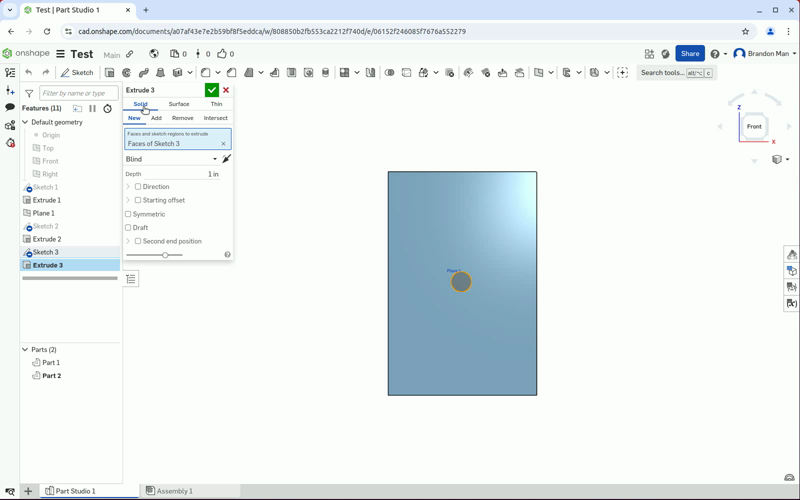
click(143, 106)
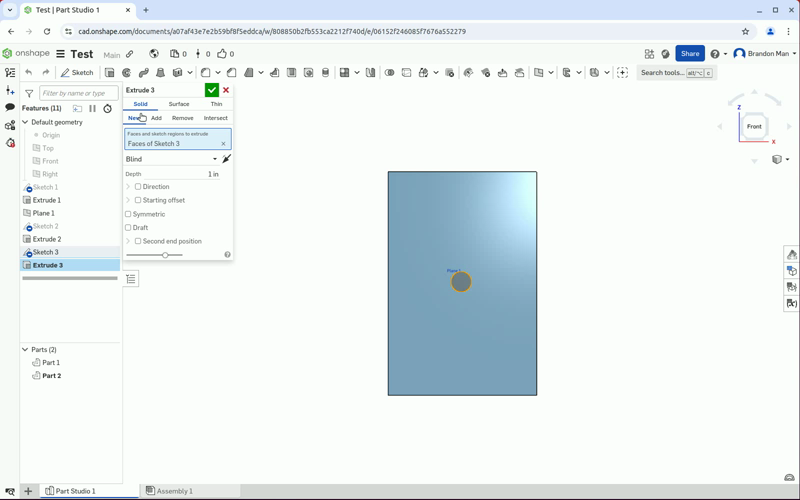
mouse_move(137, 120)
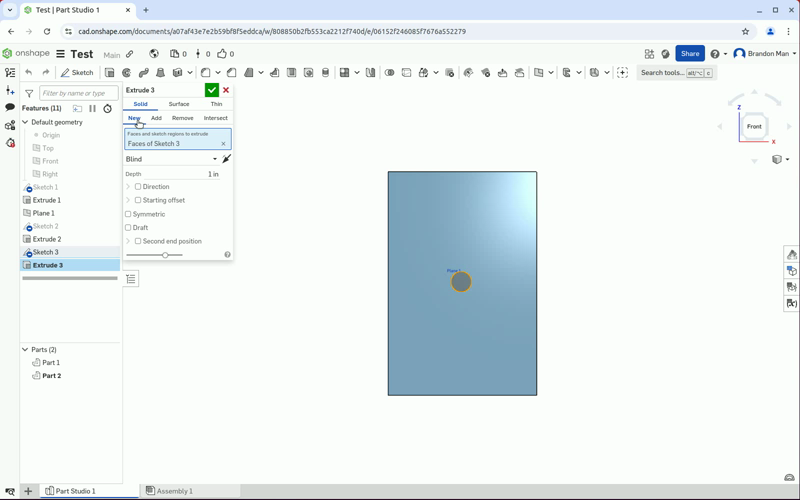
click(137, 120)
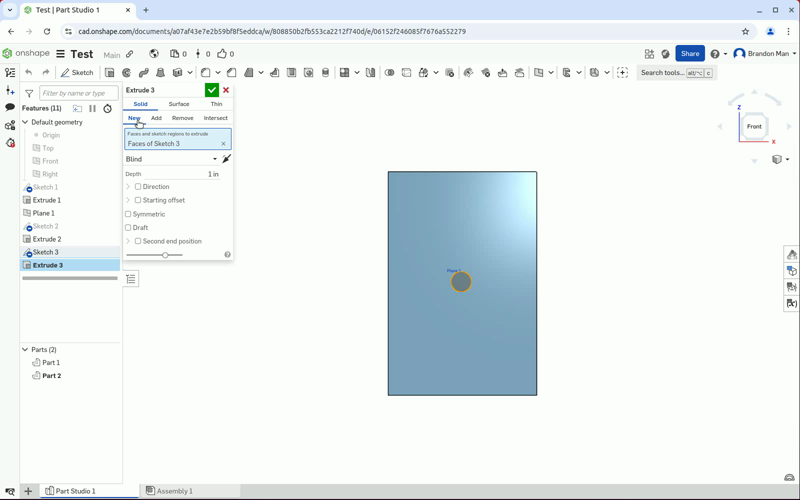
key(tab, 4)
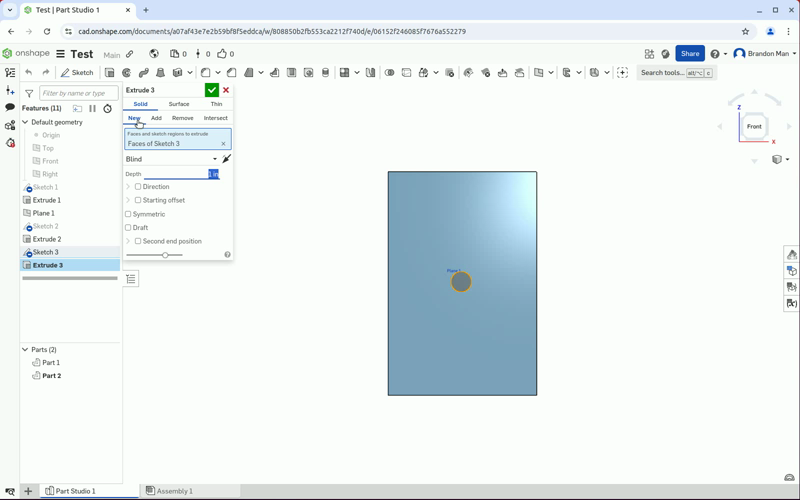
text(0.722)
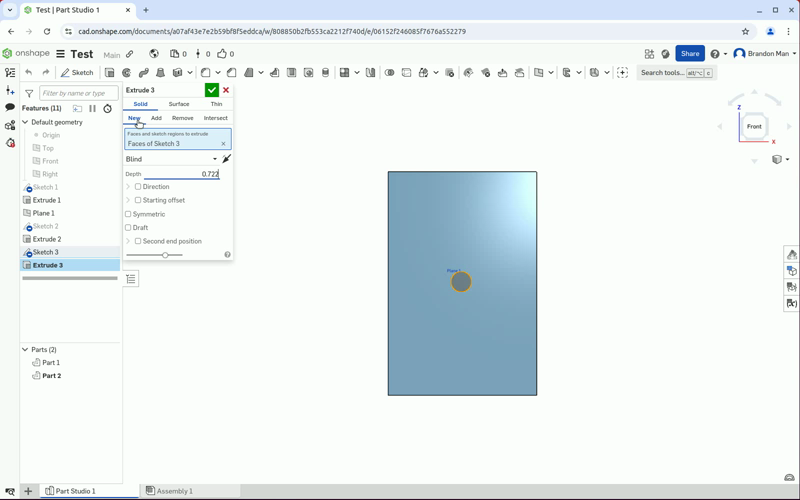
key(enter)
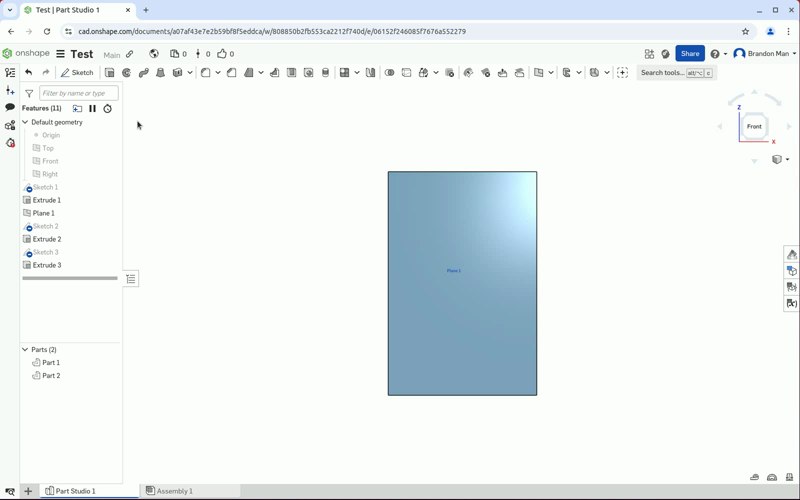
key(shift+h)
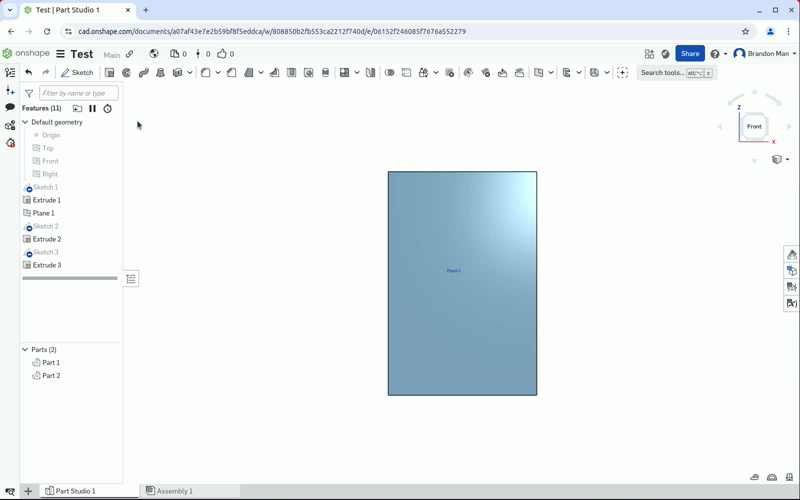
key(shift+h)
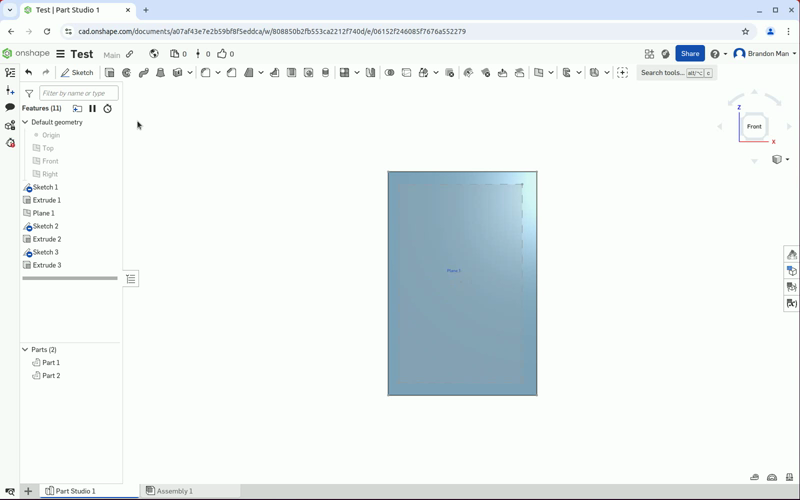
key(shift+7)
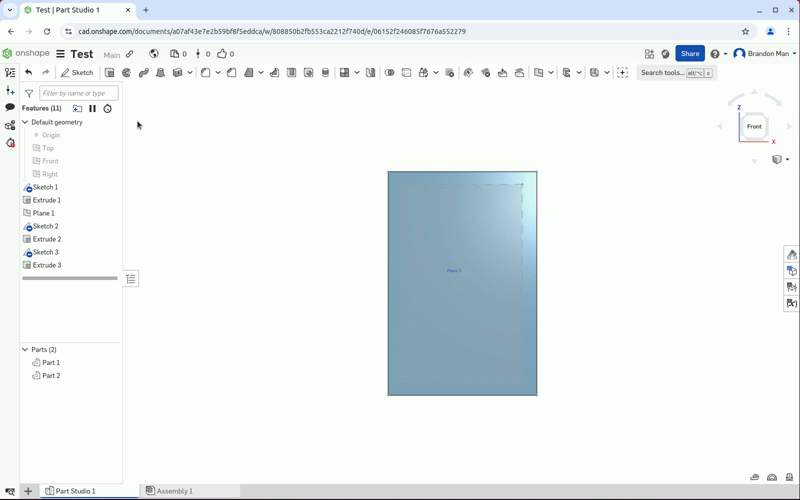
key(left, 2)
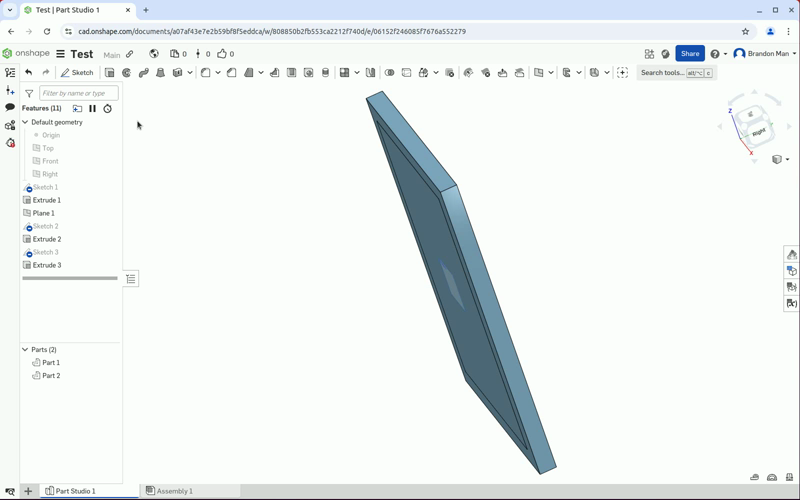
key(down, 2)
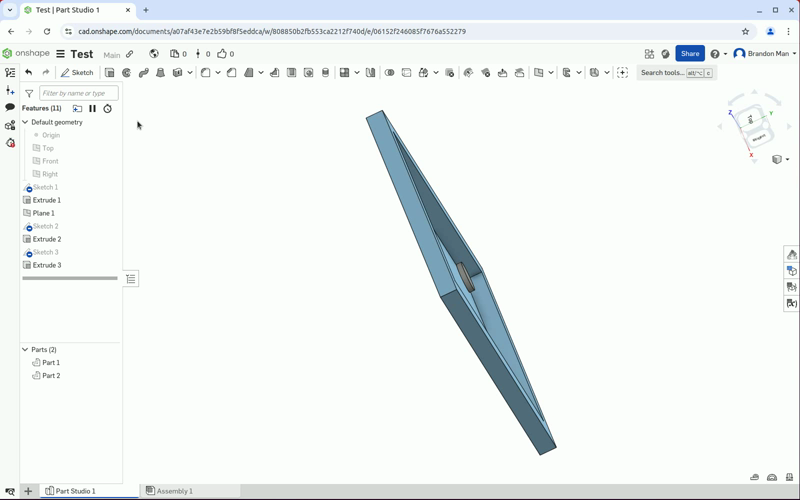
key(up, 2)
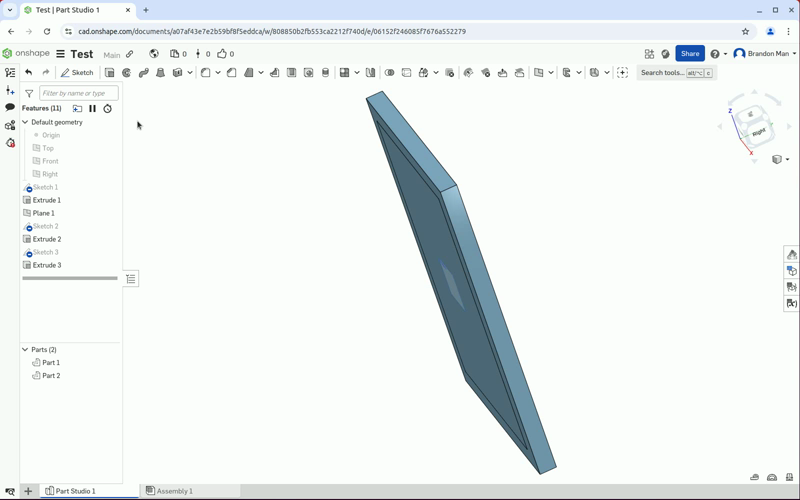
key(right, 2)
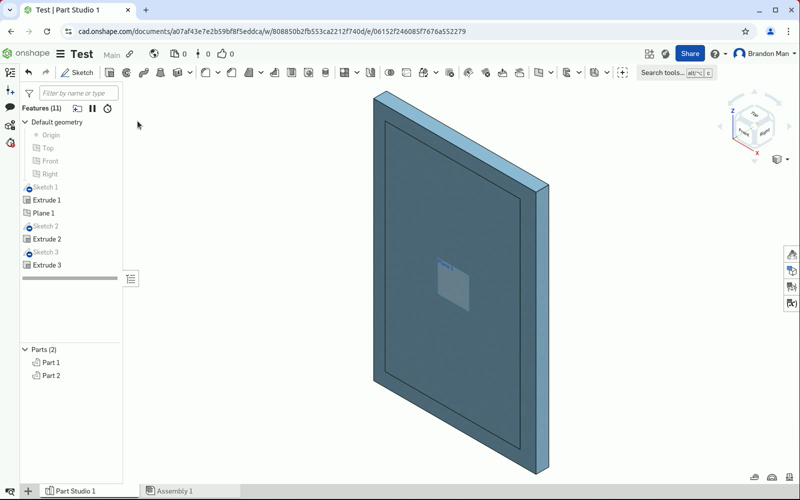
mouse_move(73, 189)
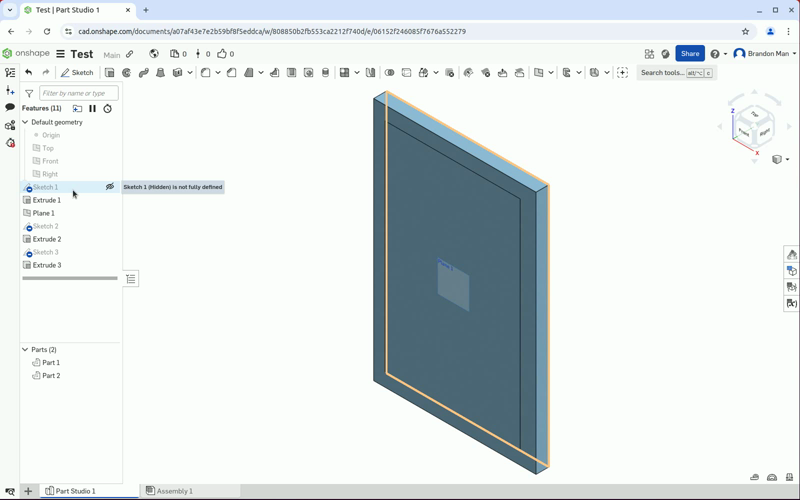
click(73, 189)